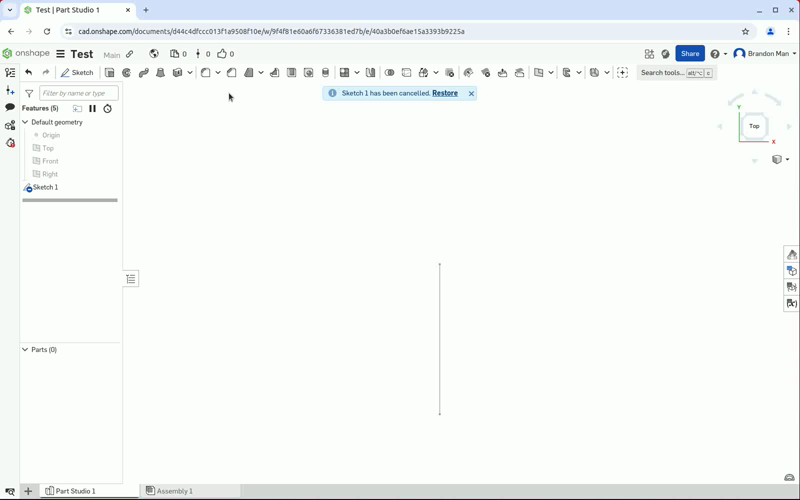
key(shift+h)
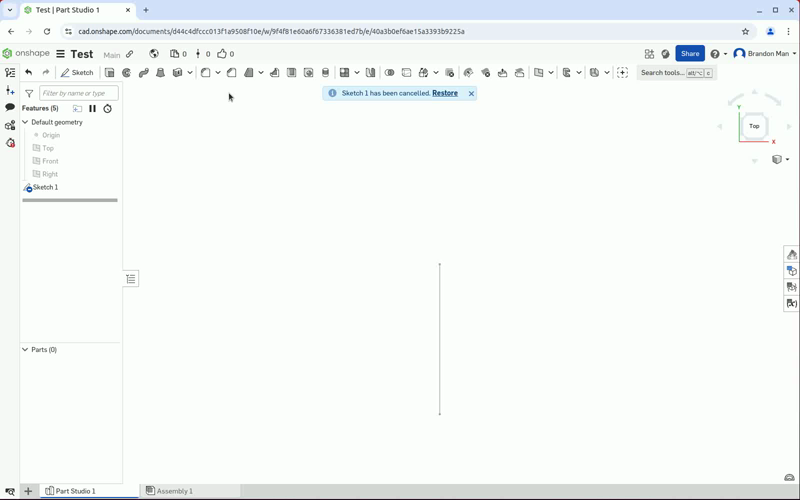
key(shift+s)
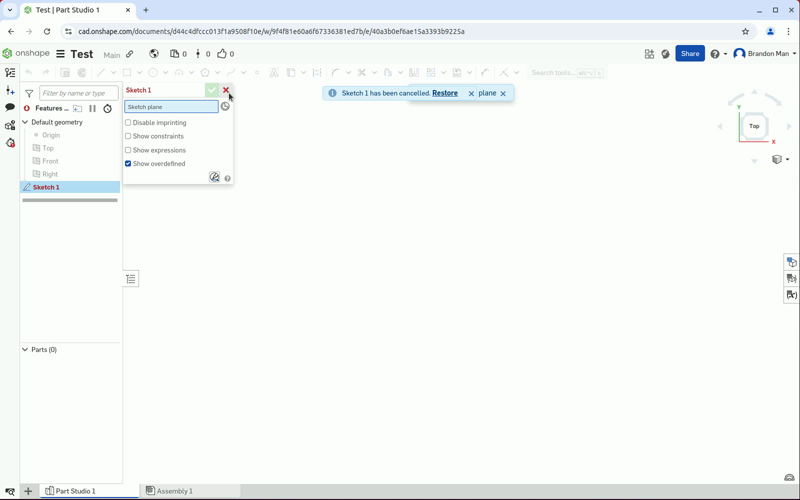
mouse_move(73, 150)
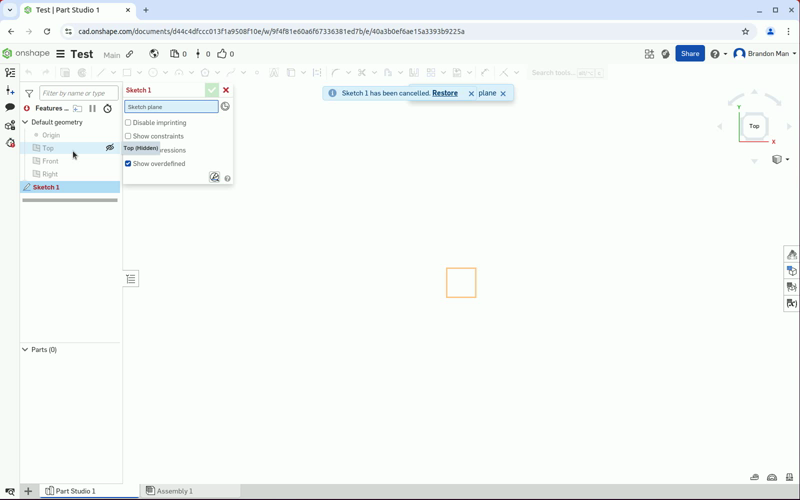
click(73, 150)
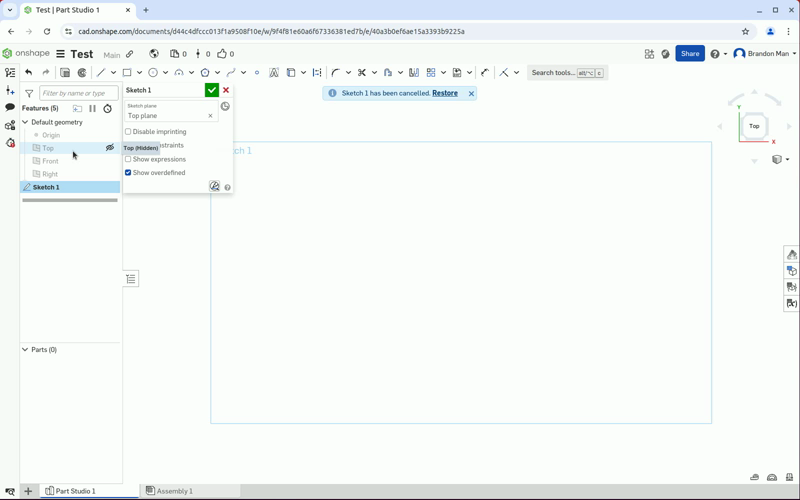
mouse_move(73, 352)
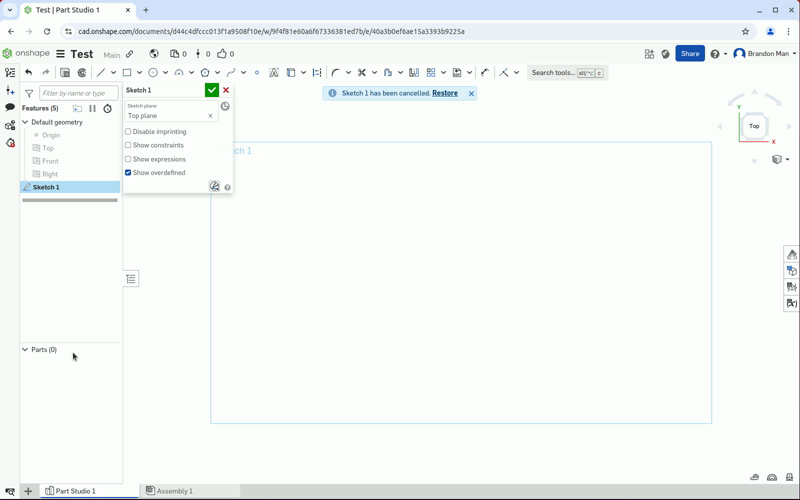
key(y)
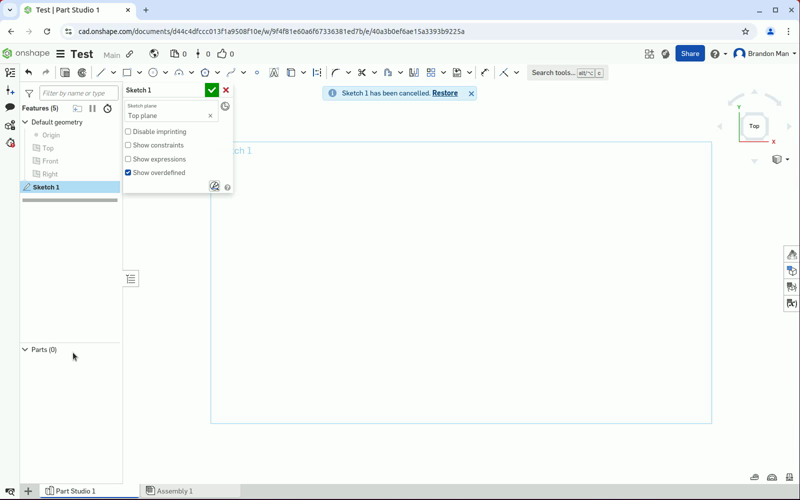
key(l)
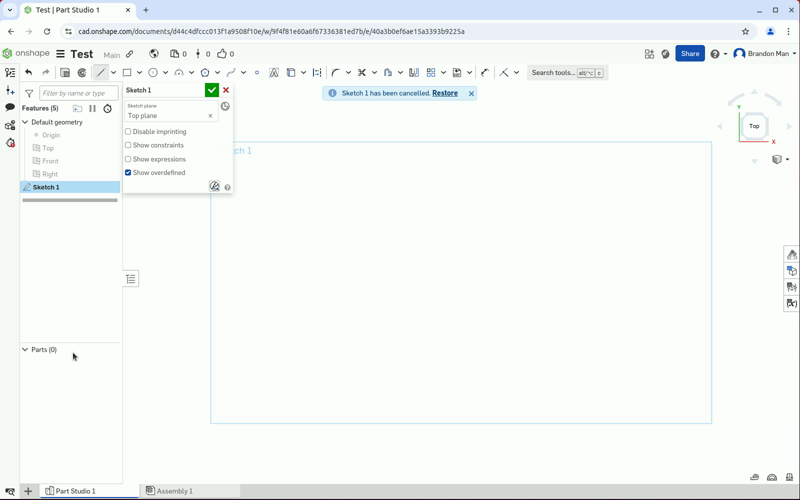
key_down(shift)
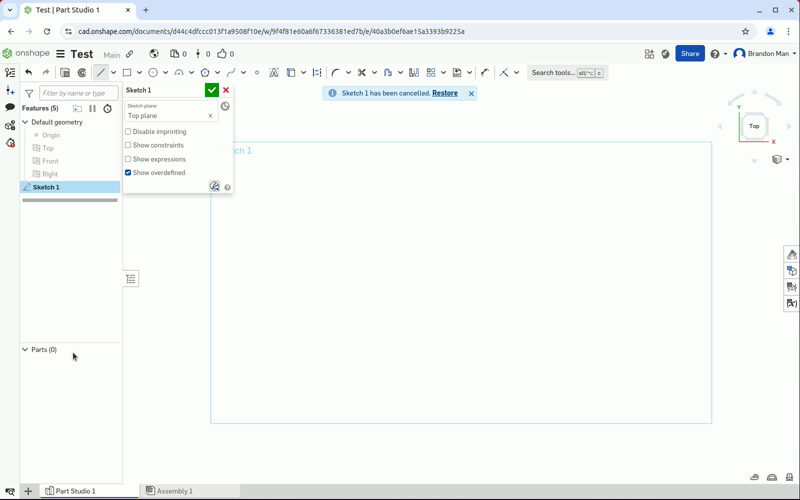
mouse_move(460, 282)
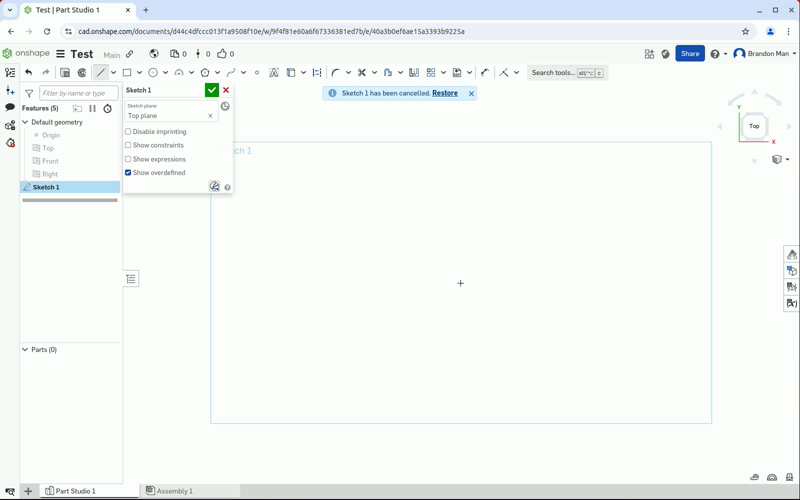
click(460, 282)
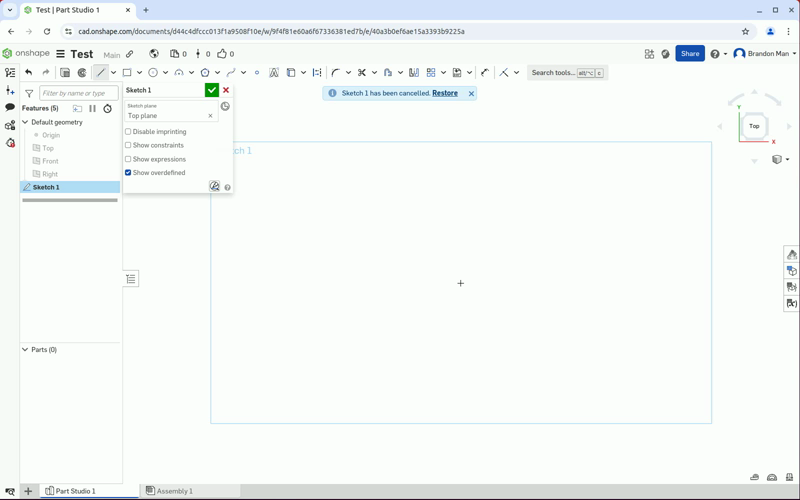
key_up(shift)
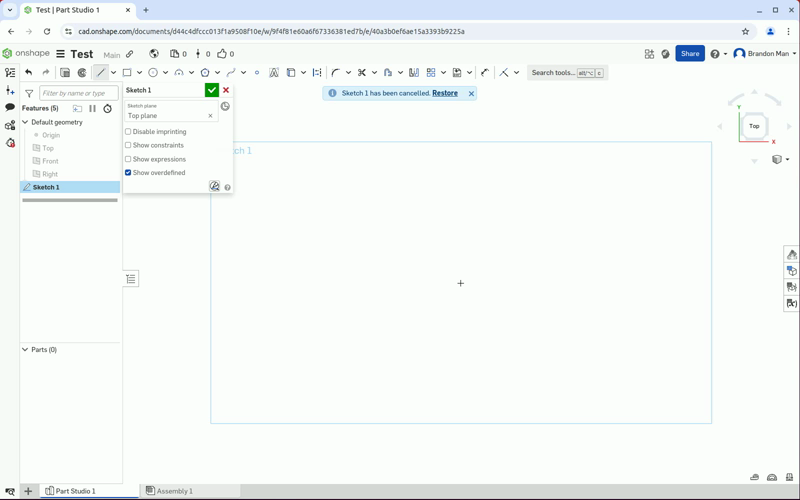
key_down(shift)
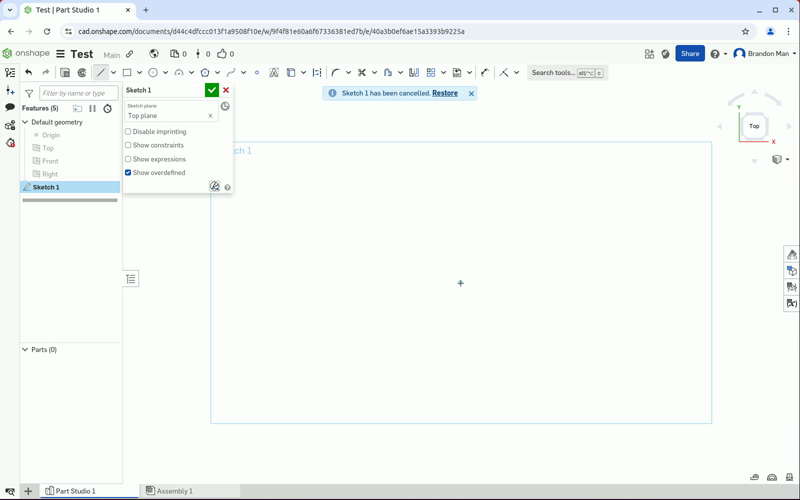
mouse_move(573, 282)
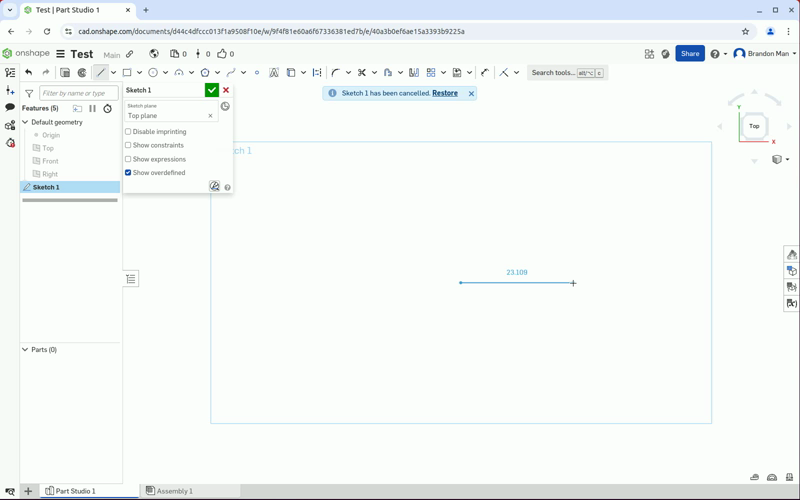
click(573, 282)
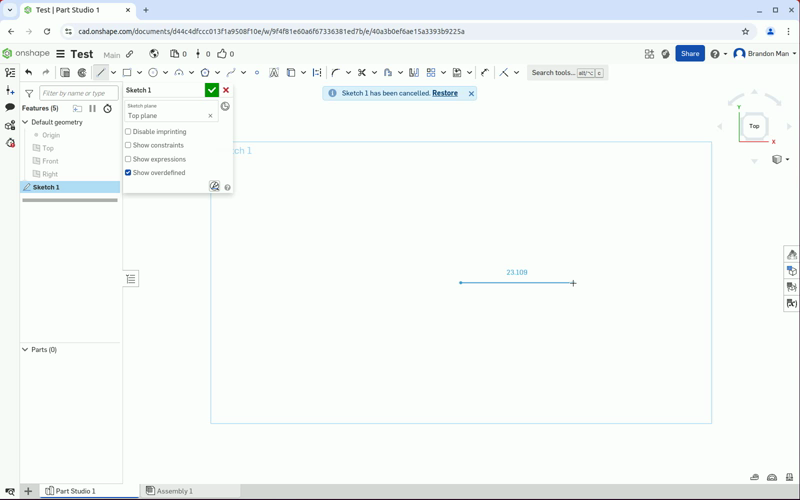
key_up(shift)
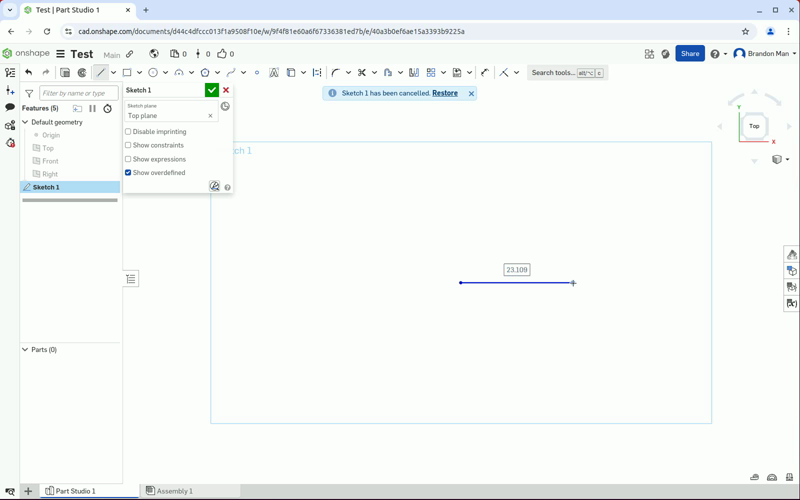
key_down(shift)
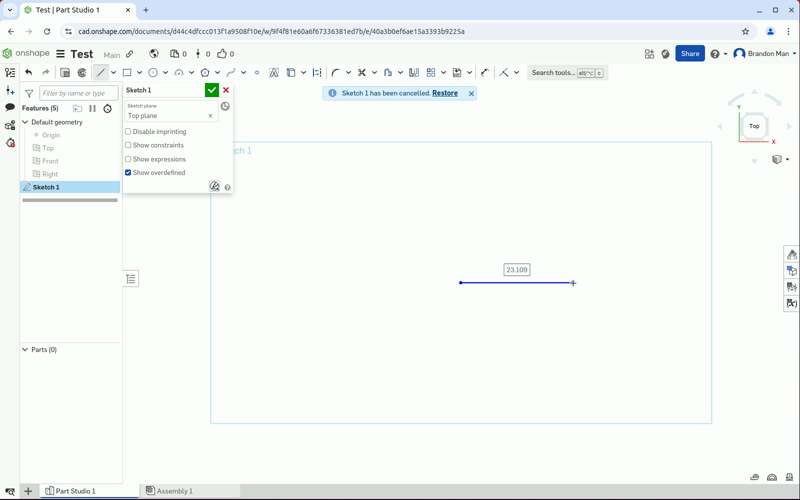
mouse_move(573, 210)
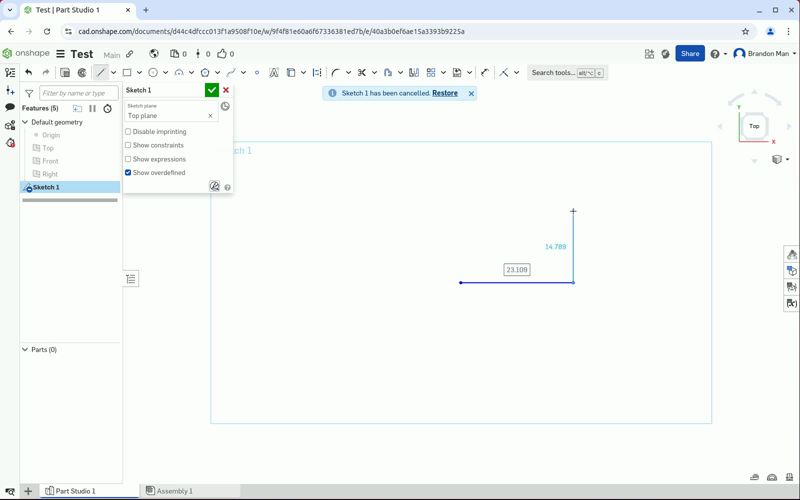
click(573, 210)
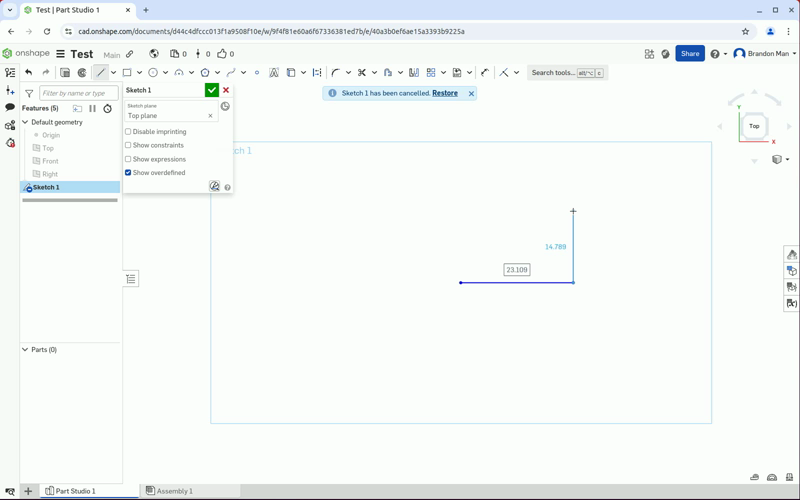
key_up(shift)
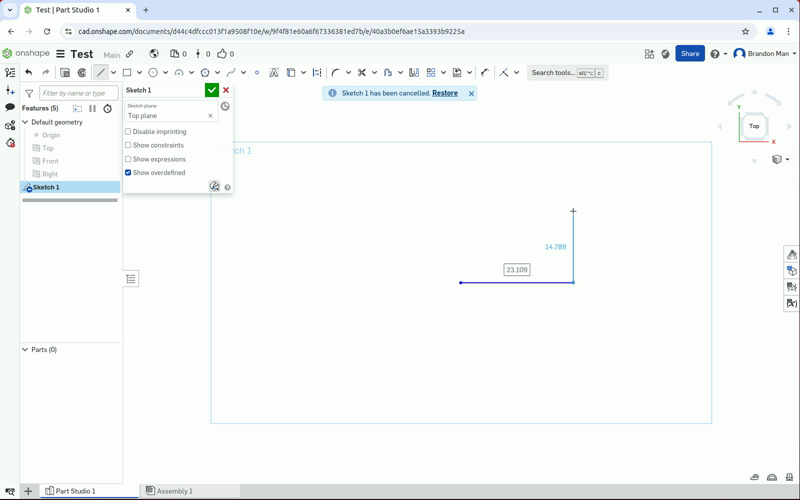
key_down(shift)
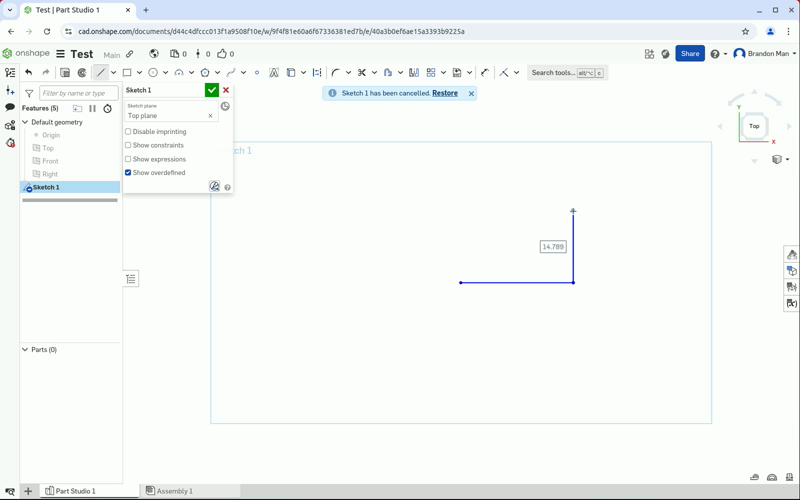
mouse_move(460, 210)
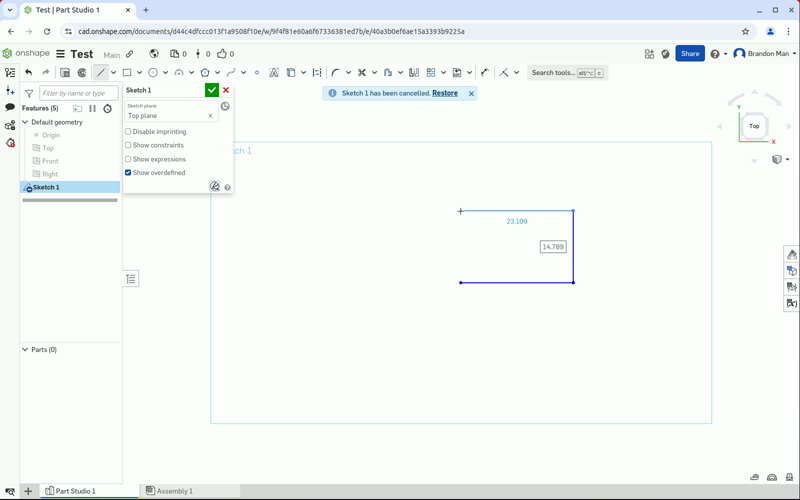
click(460, 210)
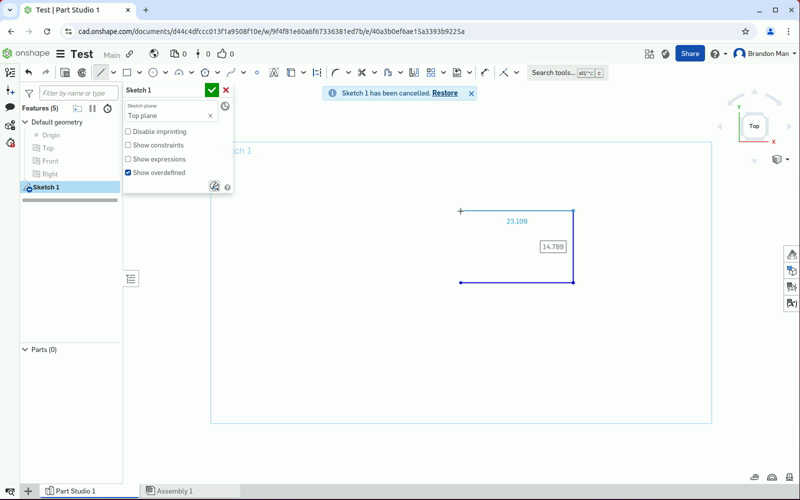
key_up(shift)
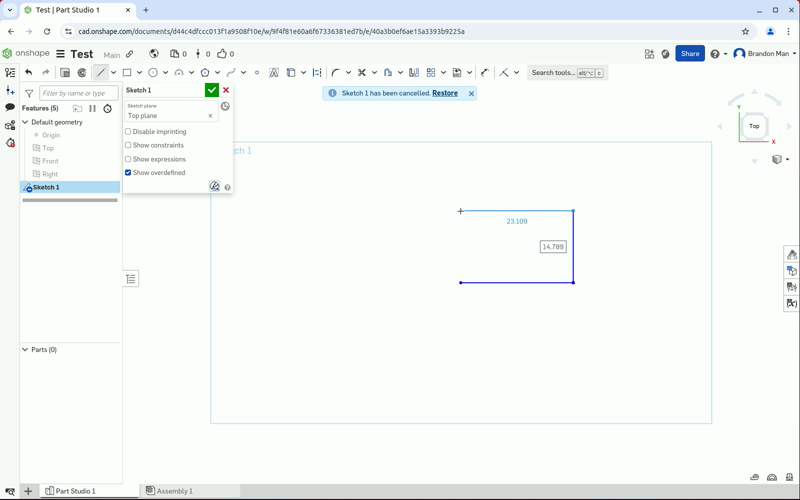
key_down(shift)
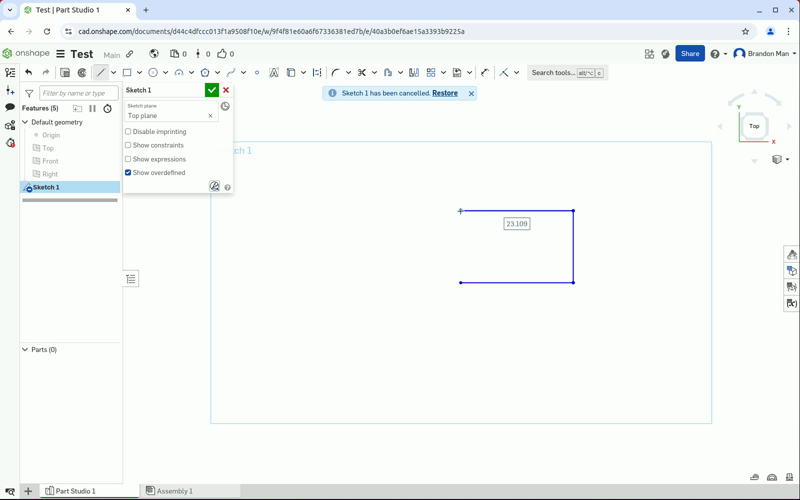
mouse_move(460, 282)
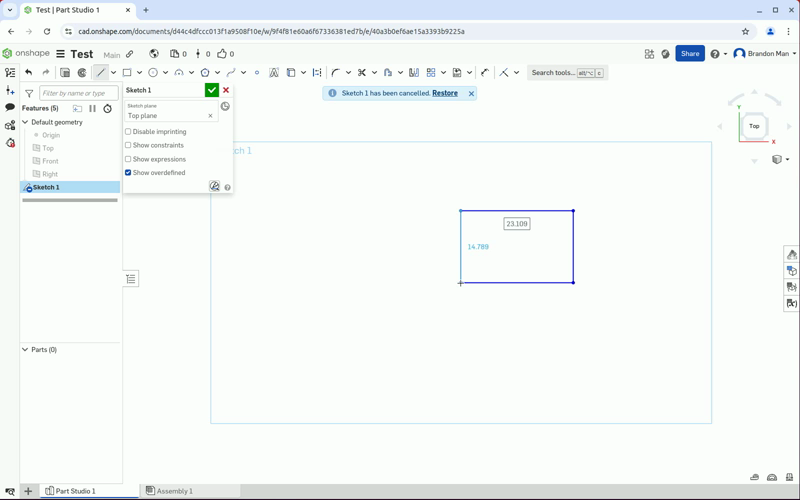
key_up(shift)
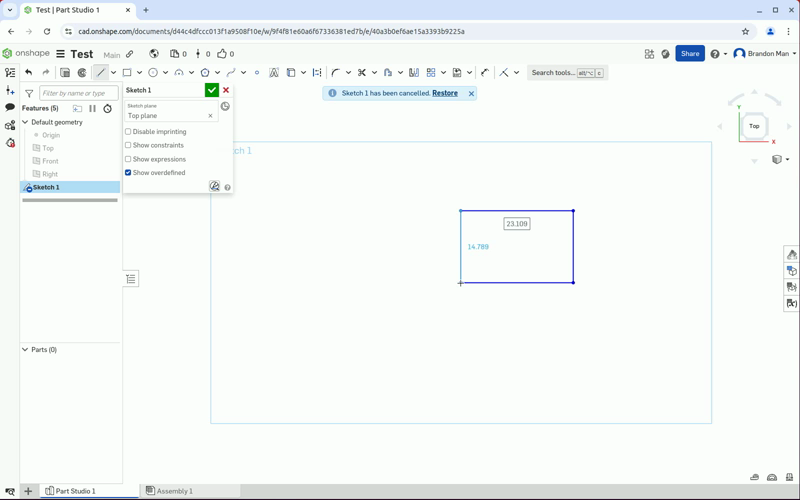
click(460, 282)
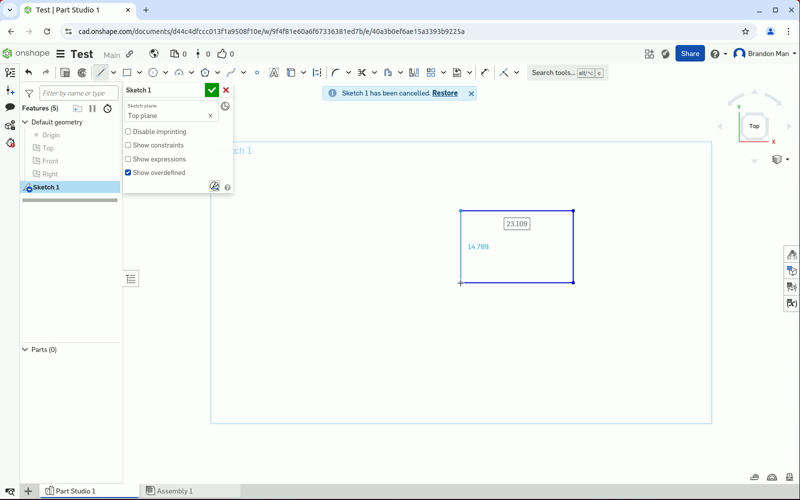
key(esc)
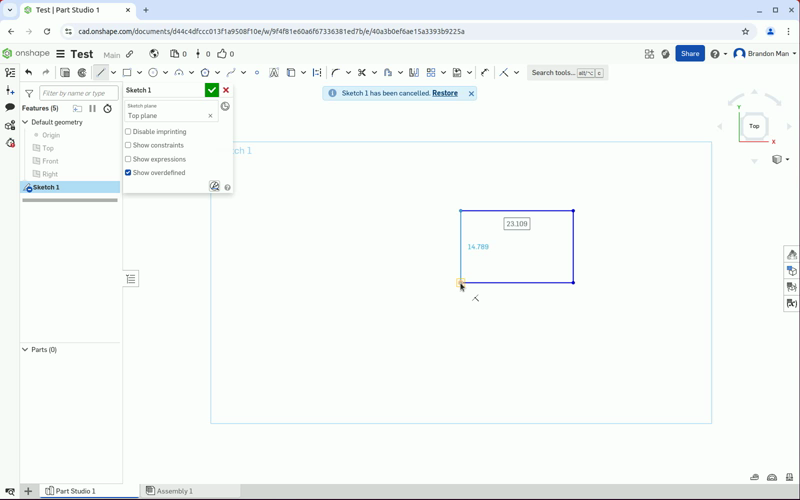
mouse_move(477, 223)
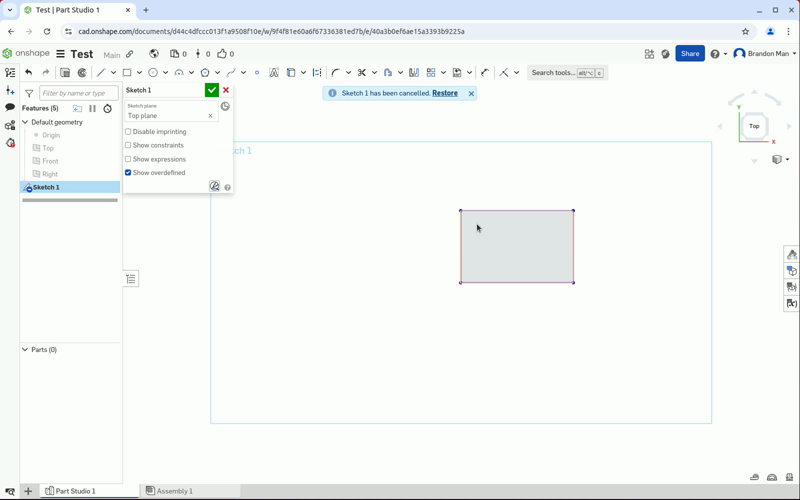
click(477, 223)
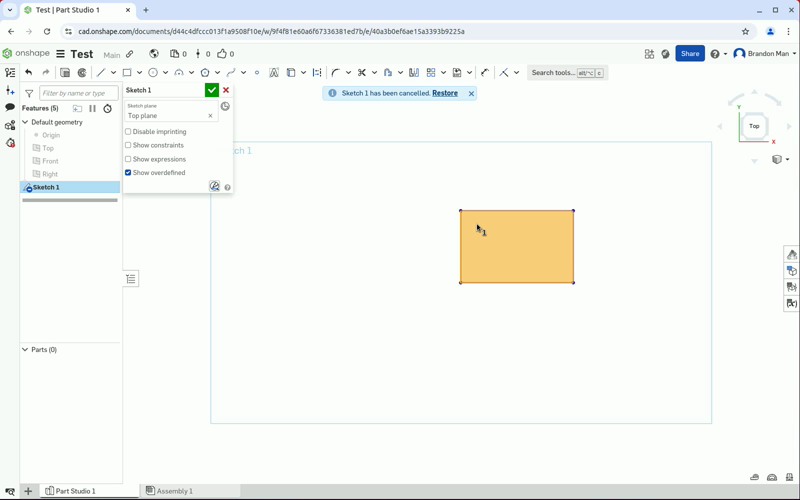
mouse_move(73, 352)
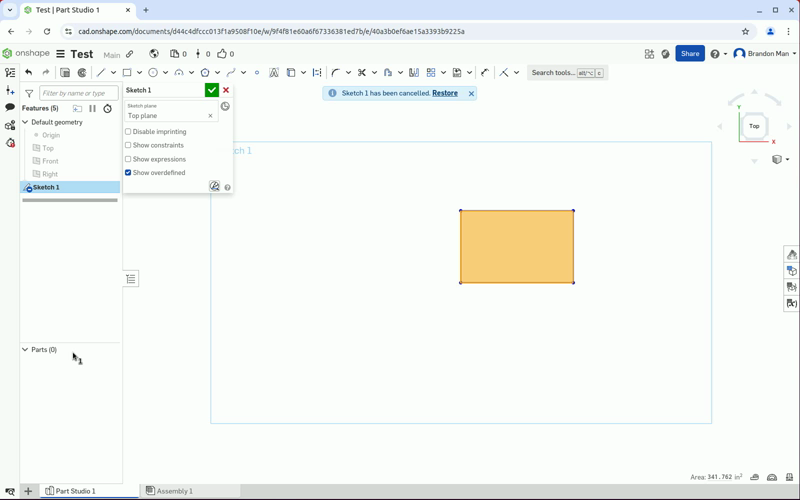
key(shift+y)
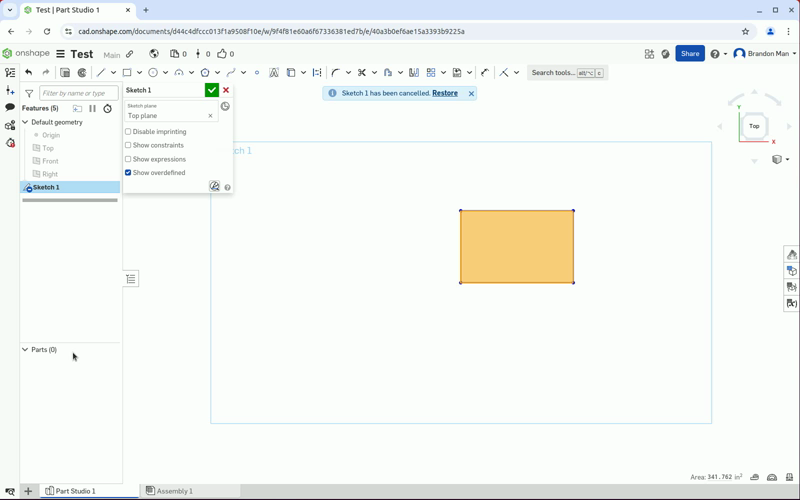
key(shift+e)
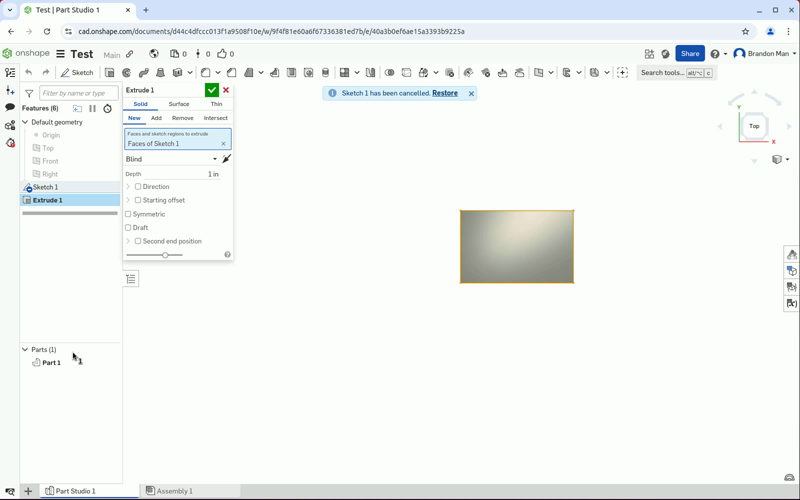
mouse_move(143, 106)
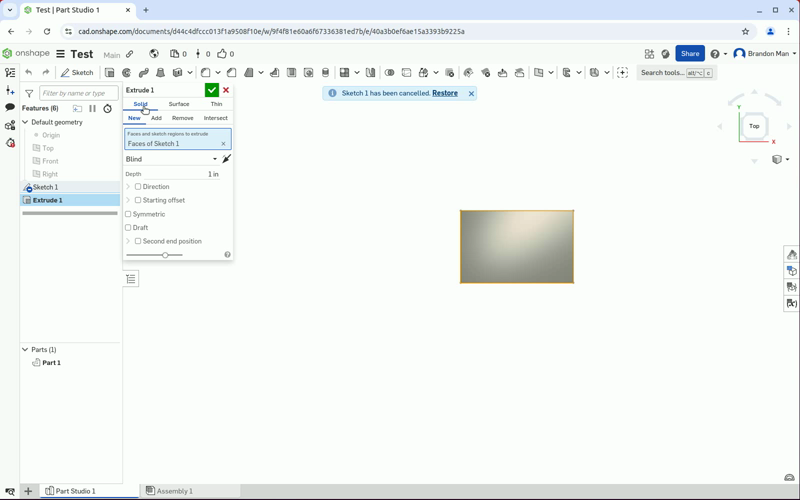
click(143, 106)
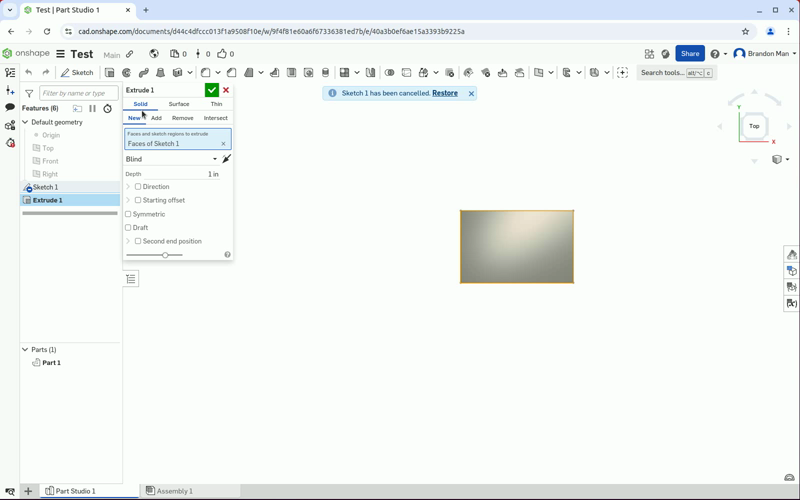
mouse_move(137, 120)
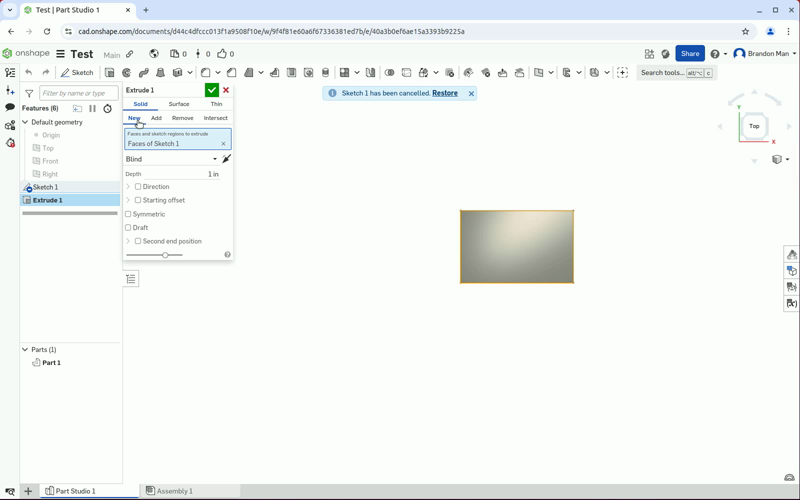
click(137, 120)
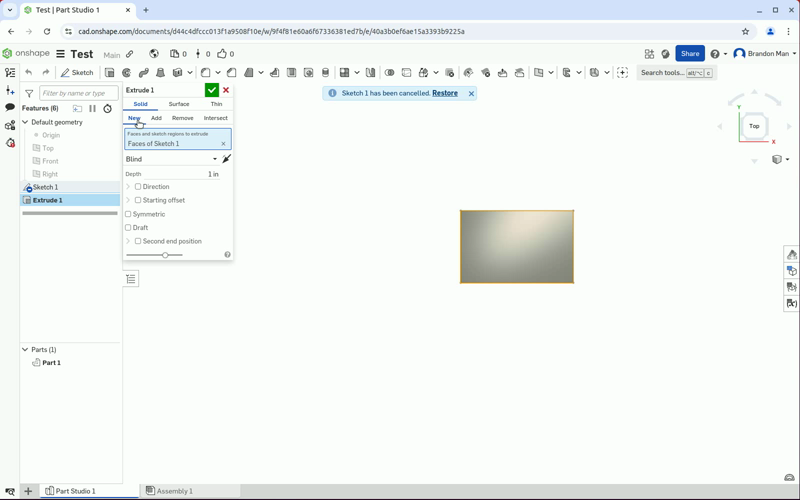
key(tab, 4)
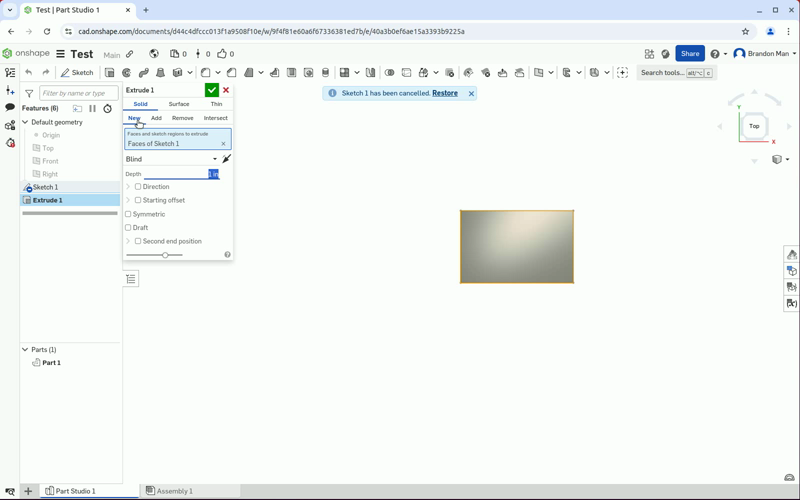
text(15.646)
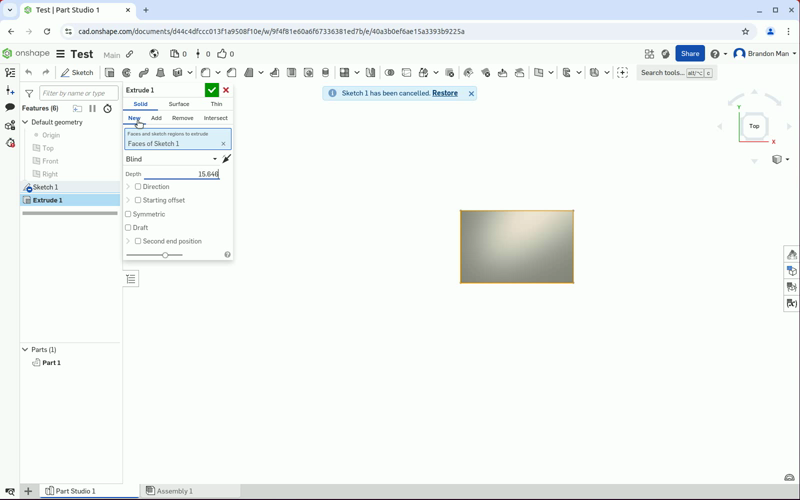
key(enter)
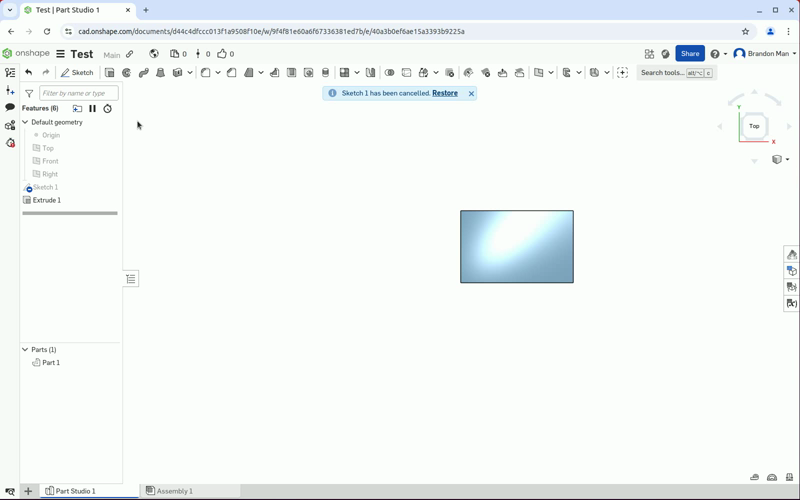
key(shift+h)
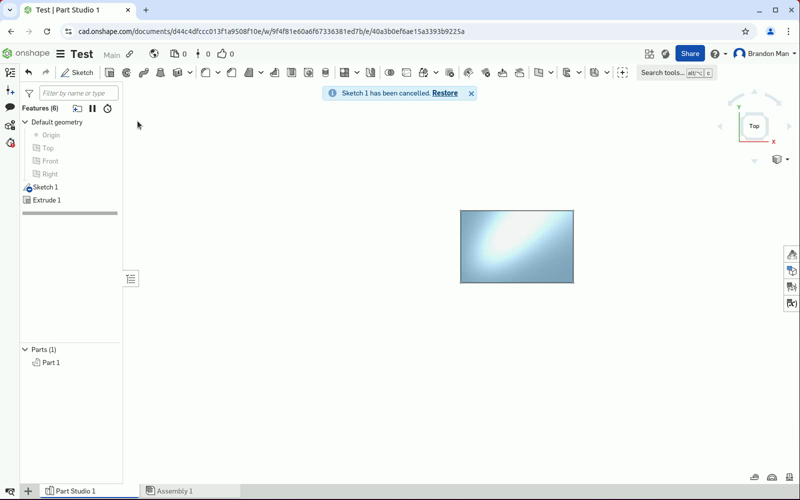
key(shift+h)
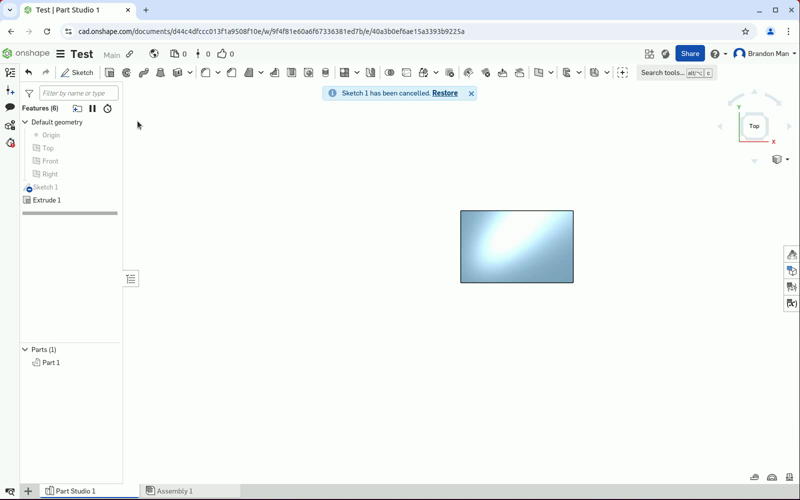
mouse_move(73, 189)
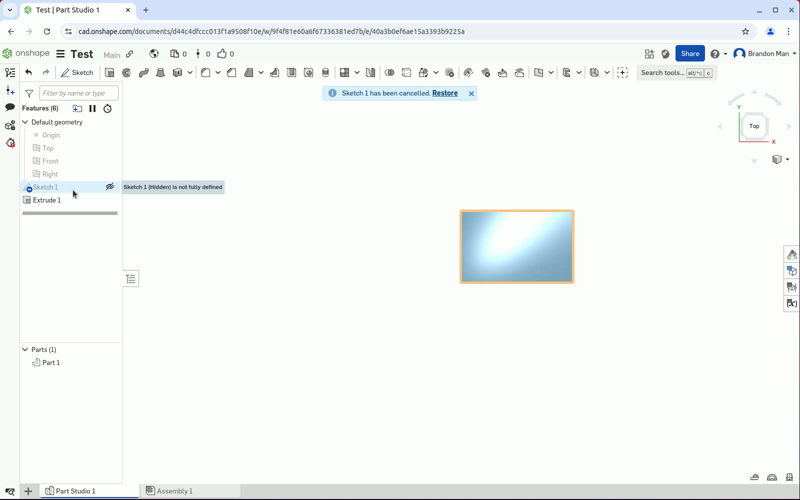
click(73, 189)
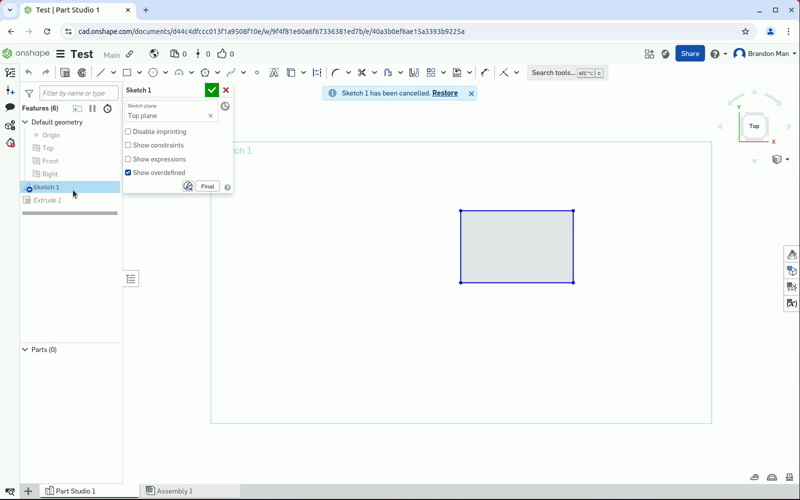
mouse_move(229, 92)
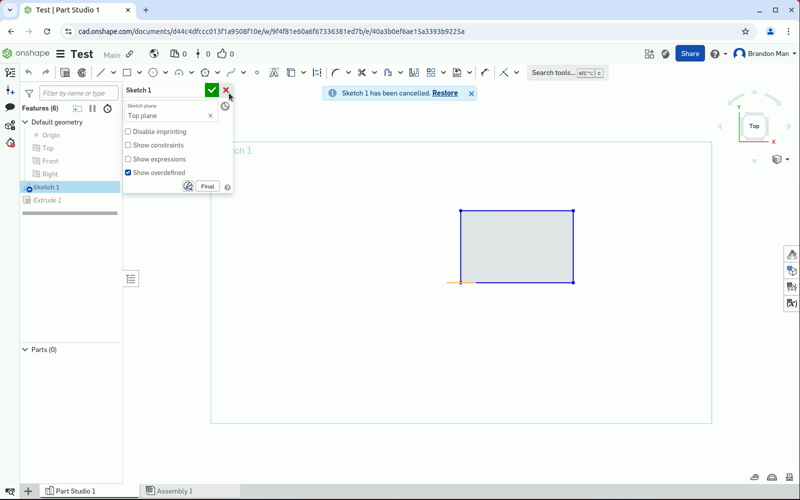
click(229, 92)
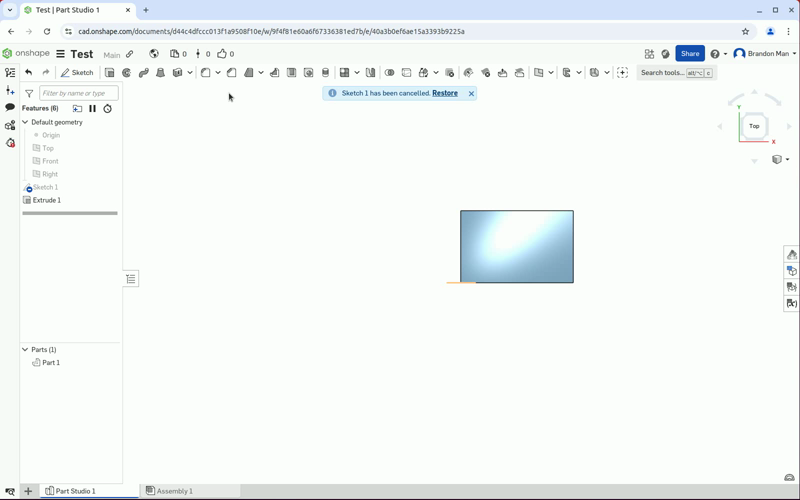
mouse_move(541, 75)
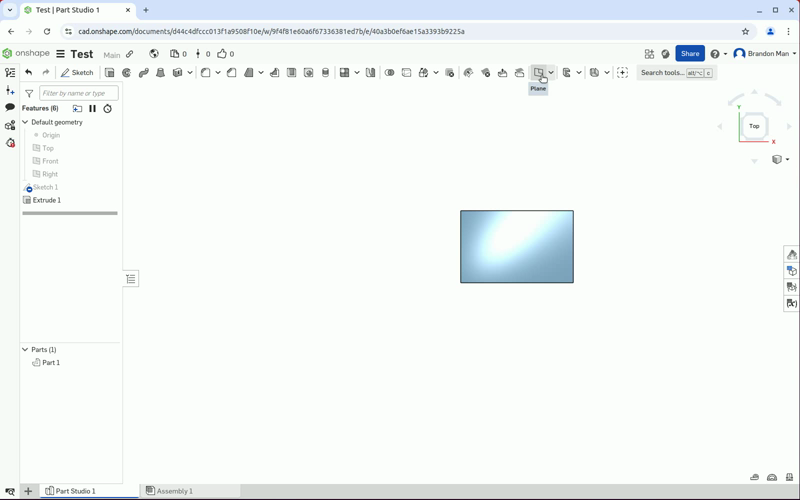
click(541, 75)
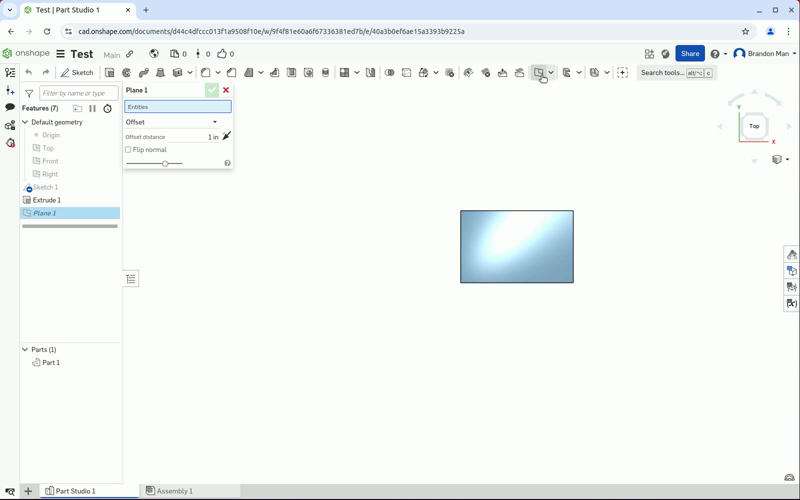
mouse_move(73, 150)
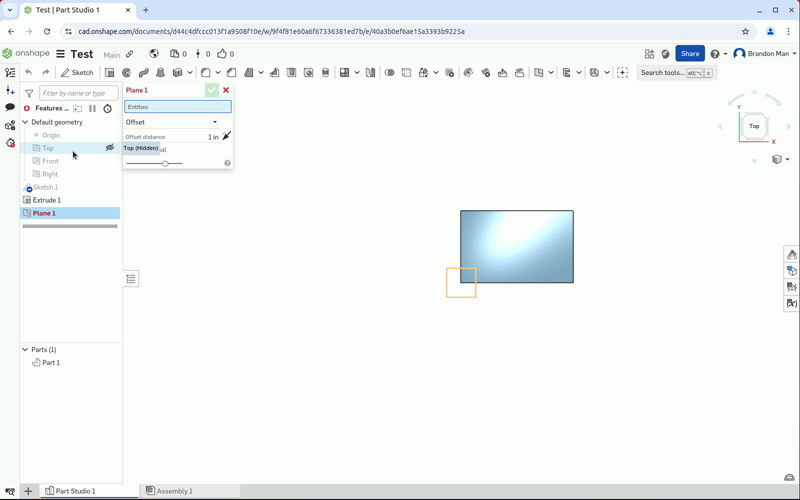
click(73, 150)
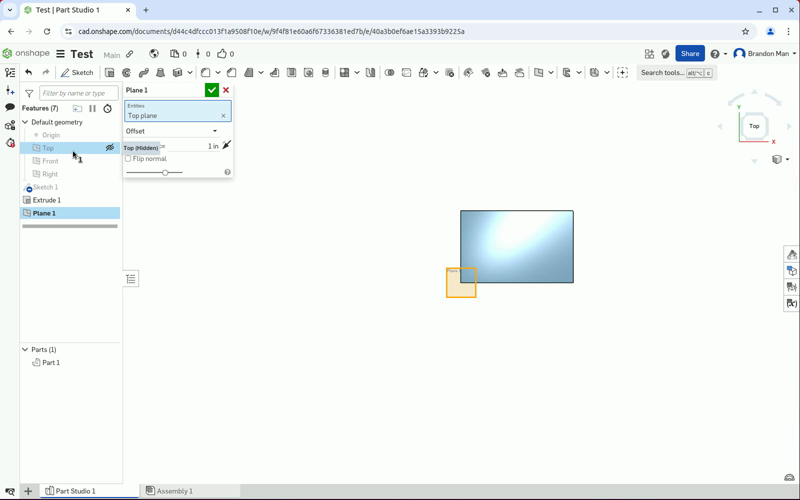
key(tab, 2)
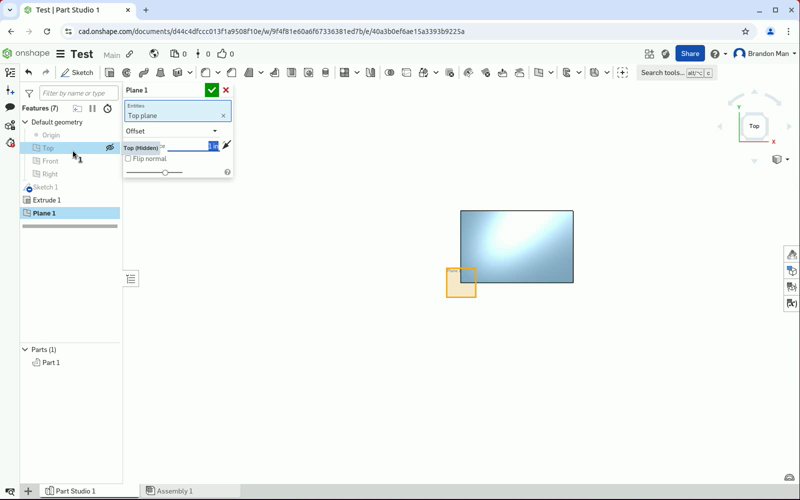
text(15.652)
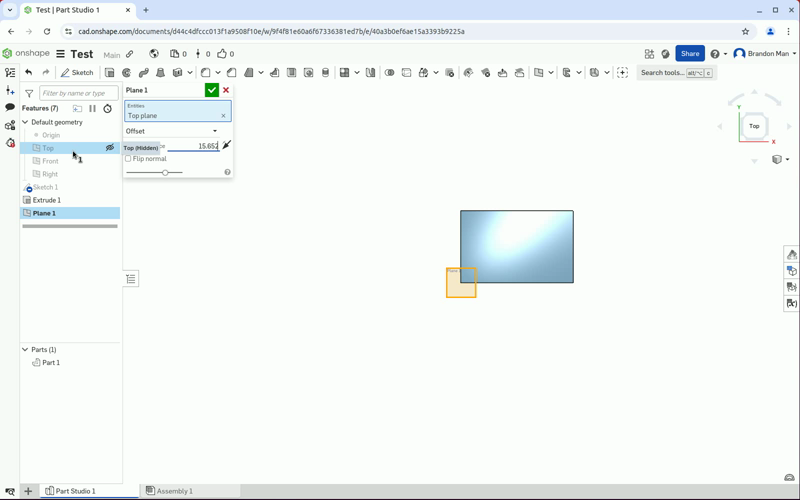
key(enter, 2)
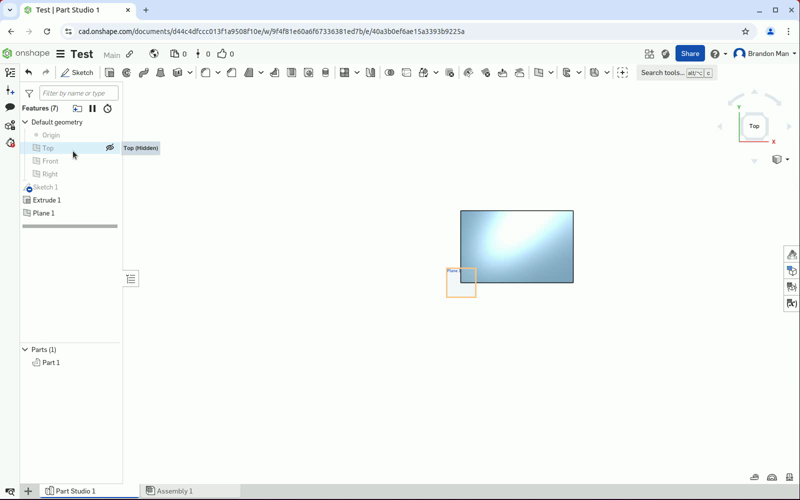
key(shift+s)
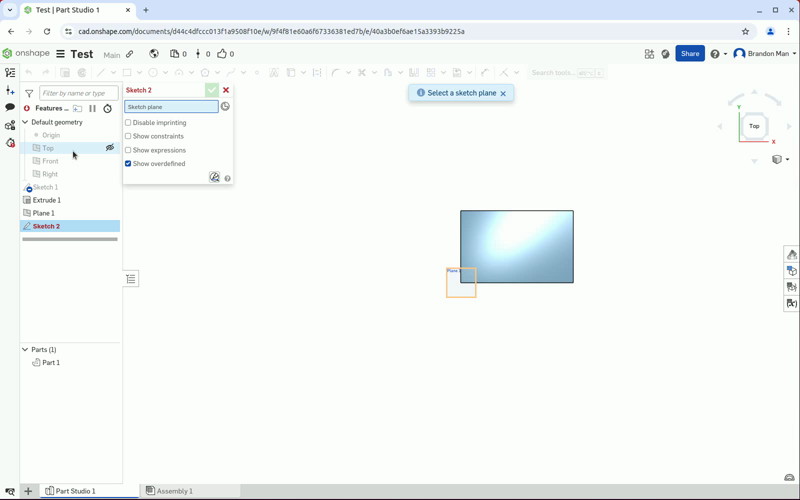
mouse_move(73, 215)
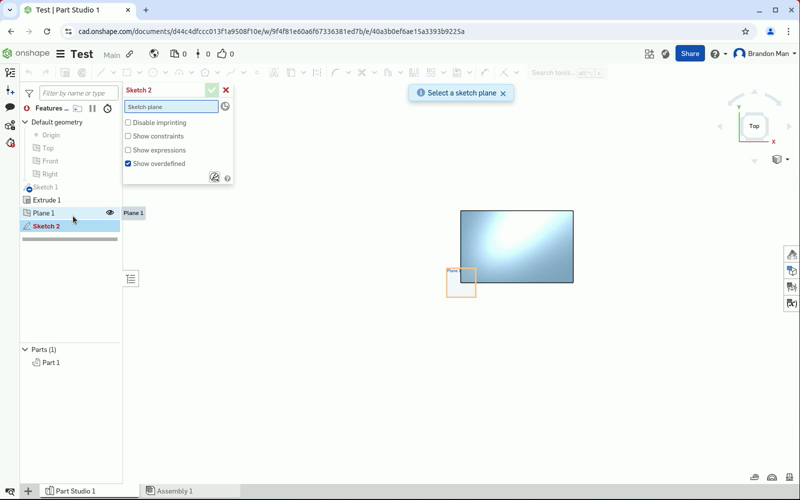
click(73, 215)
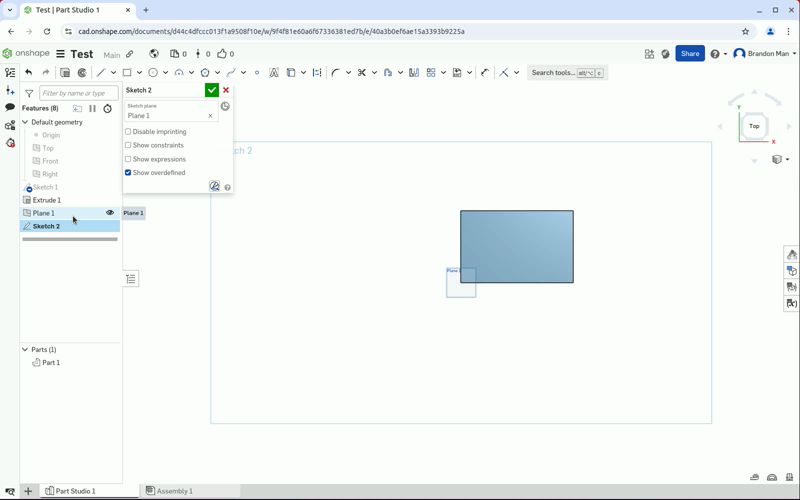
mouse_move(73, 352)
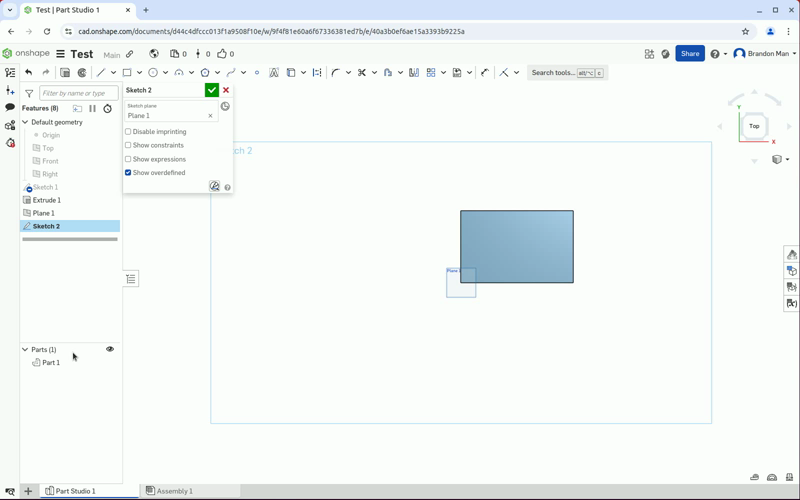
key(y)
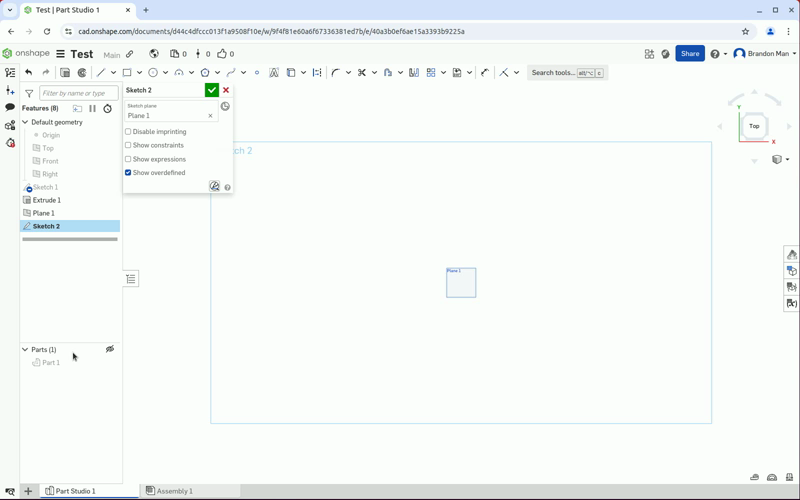
key(l)
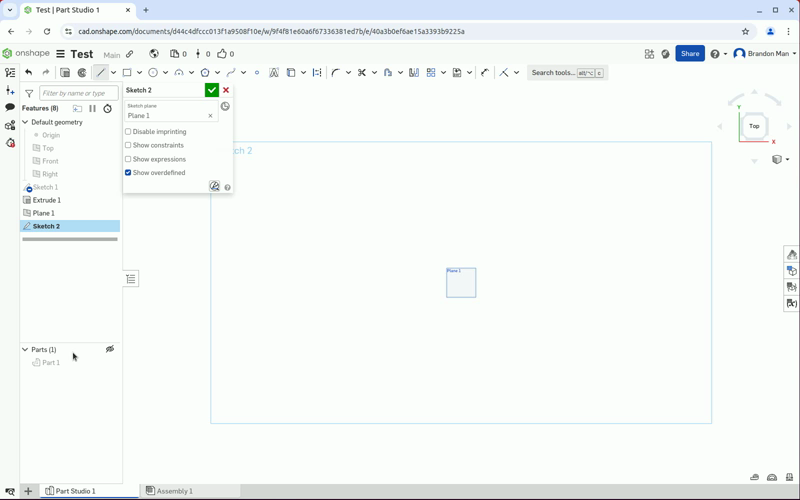
key_down(shift)
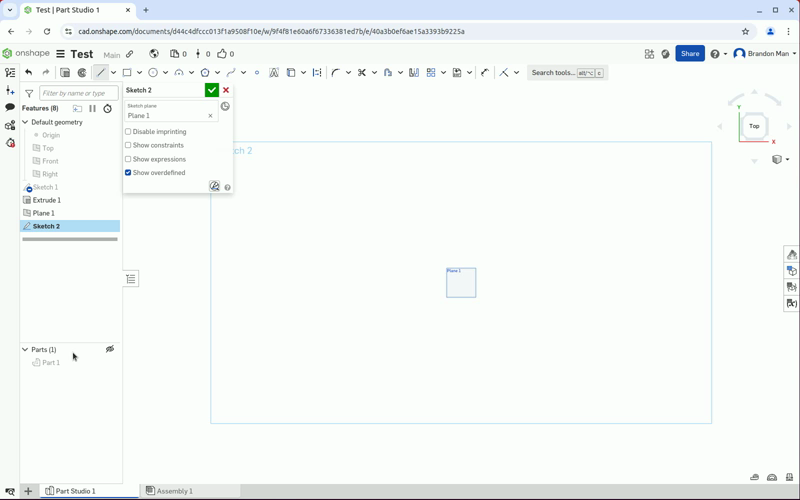
mouse_move(464, 276)
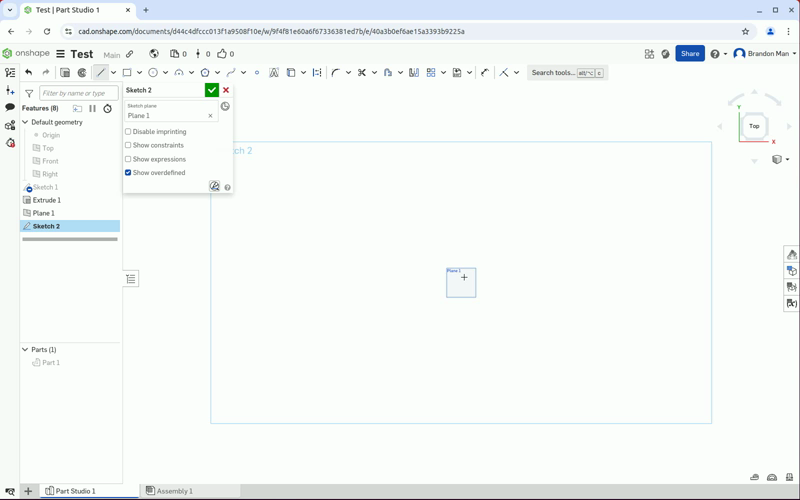
click(464, 276)
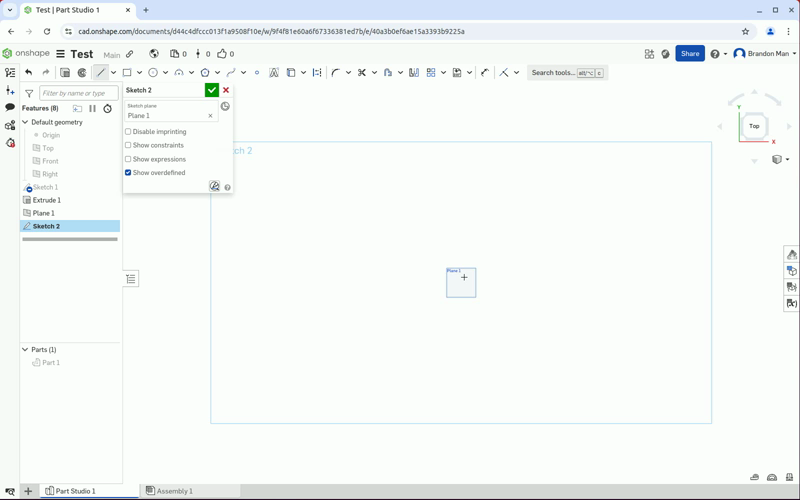
key_up(shift)
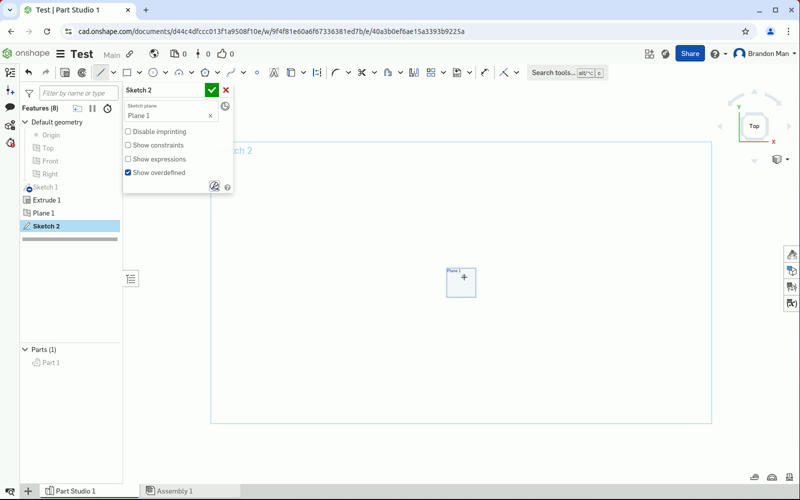
key_down(shift)
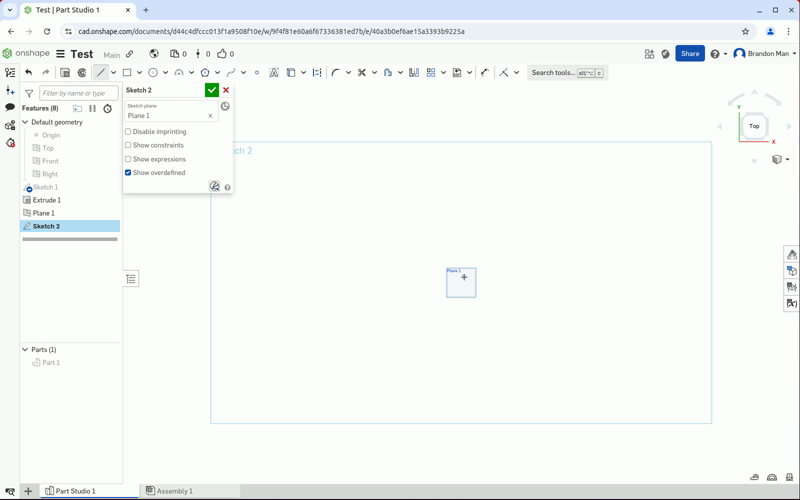
mouse_move(569, 276)
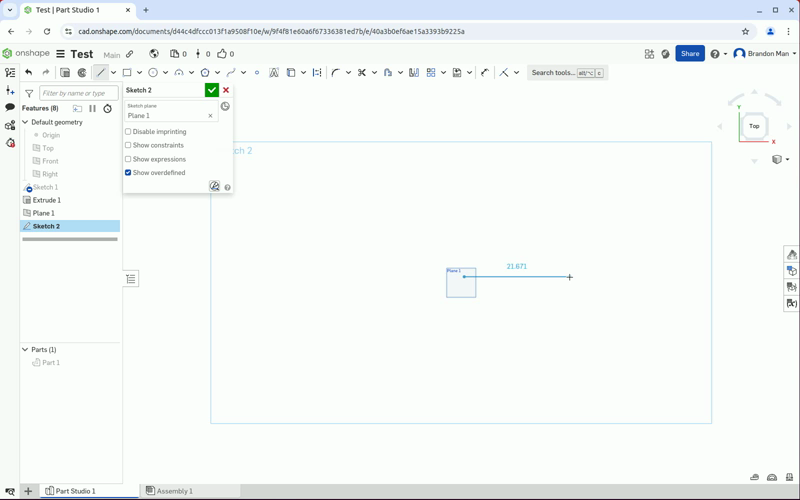
click(569, 276)
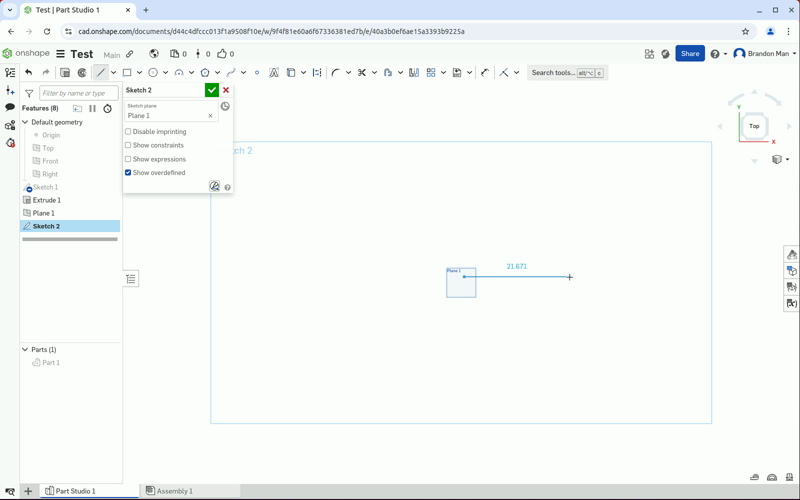
key_up(shift)
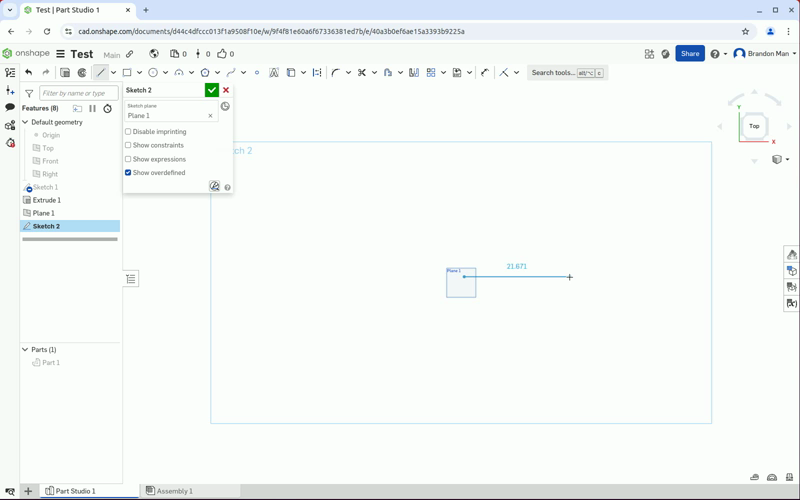
key_down(shift)
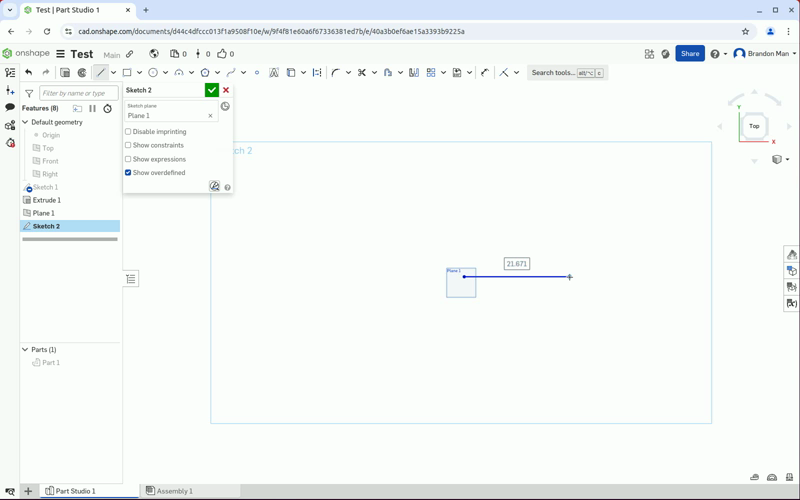
mouse_move(569, 216)
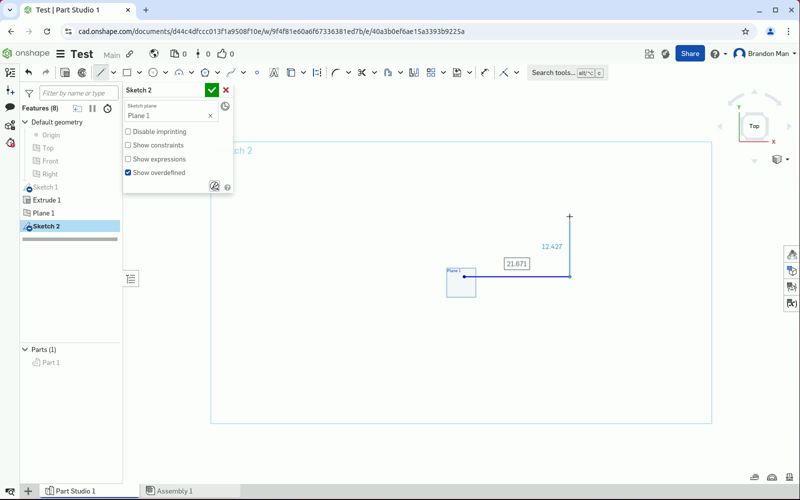
click(569, 216)
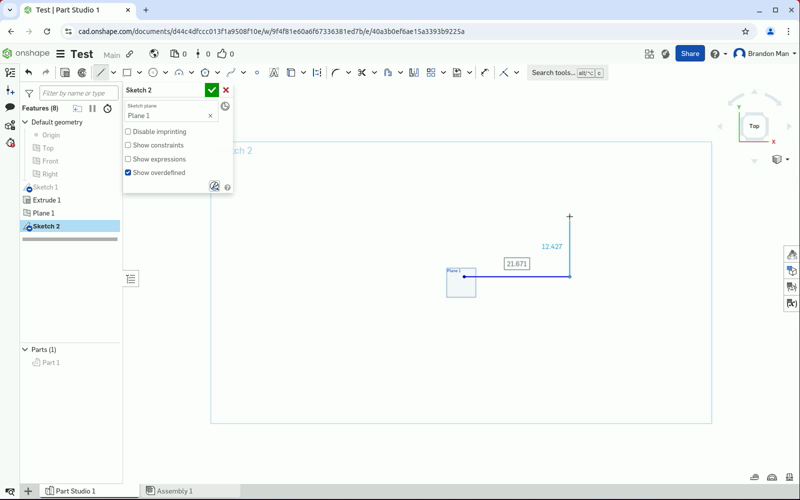
key_up(shift)
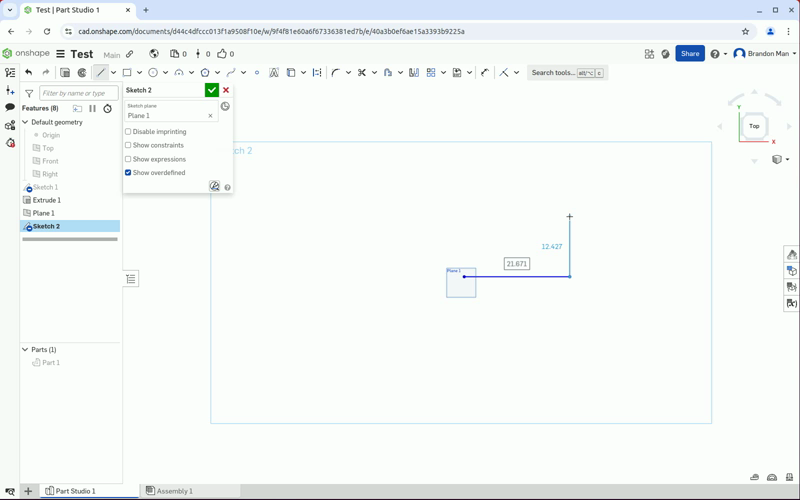
key_down(shift)
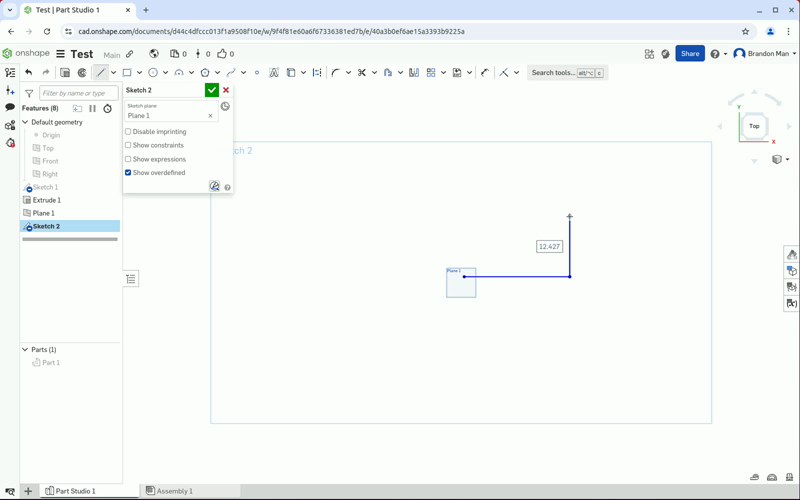
mouse_move(464, 216)
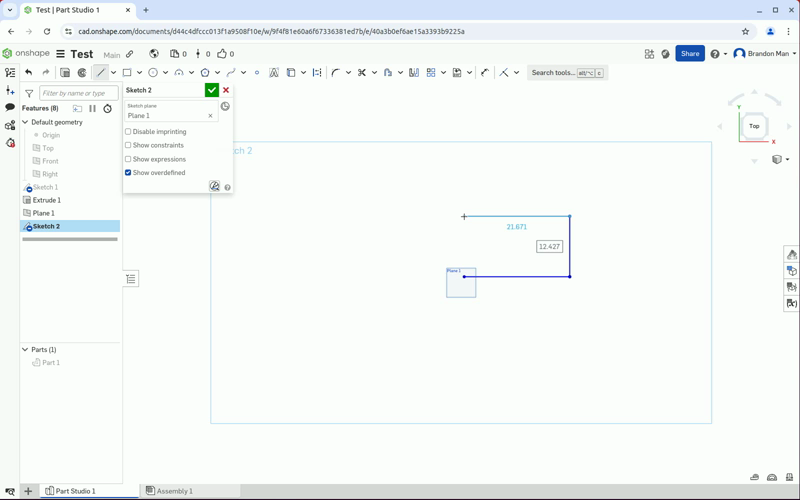
click(464, 216)
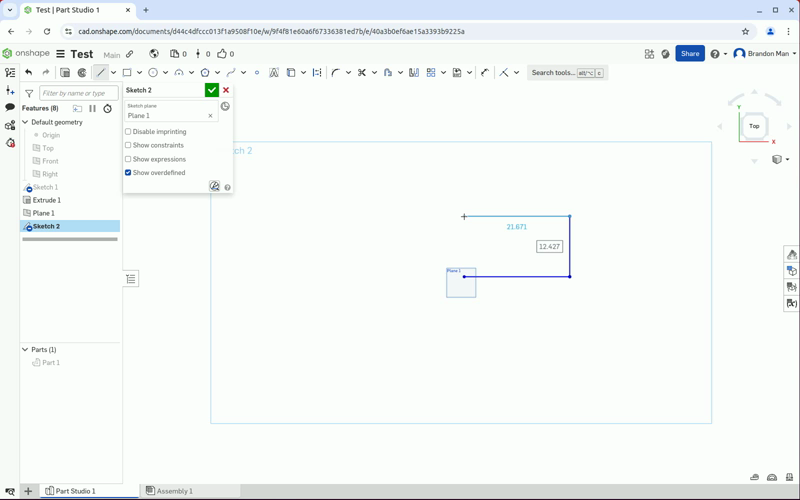
key_up(shift)
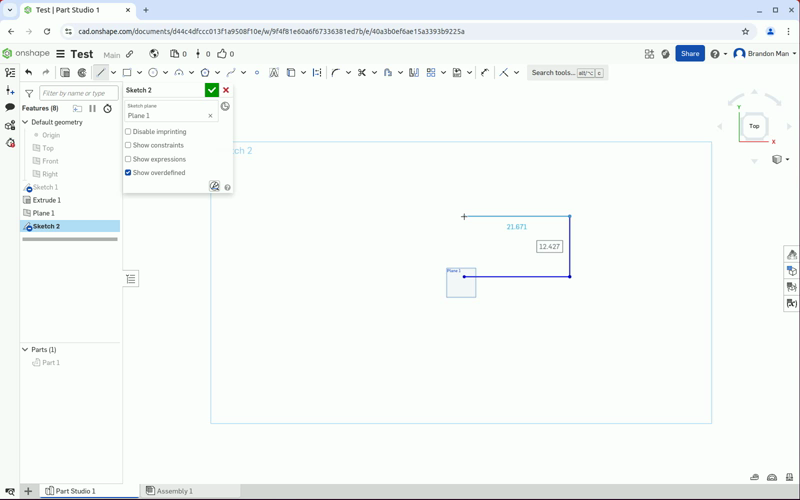
key_down(shift)
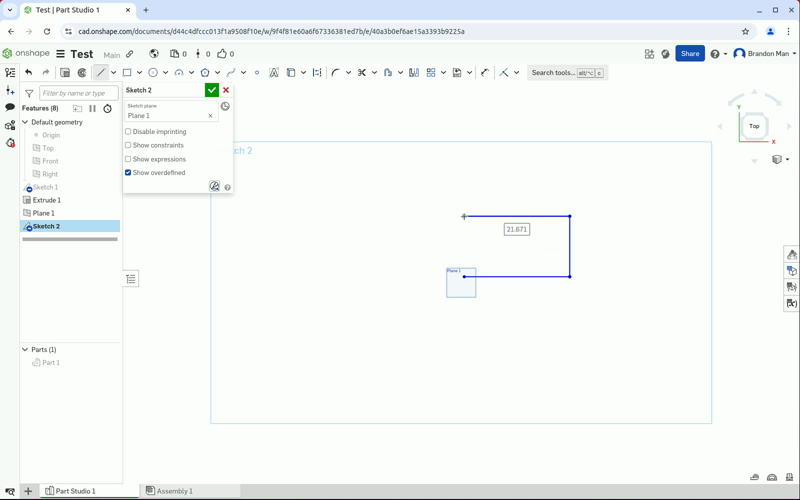
mouse_move(464, 276)
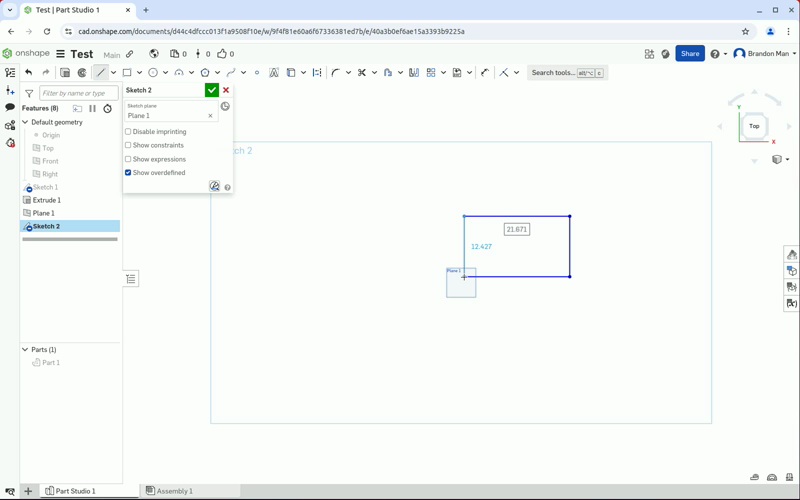
key_up(shift)
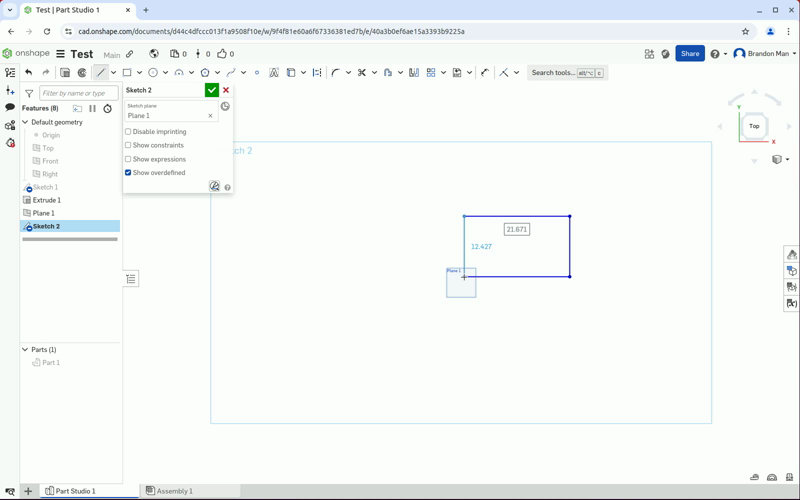
click(464, 276)
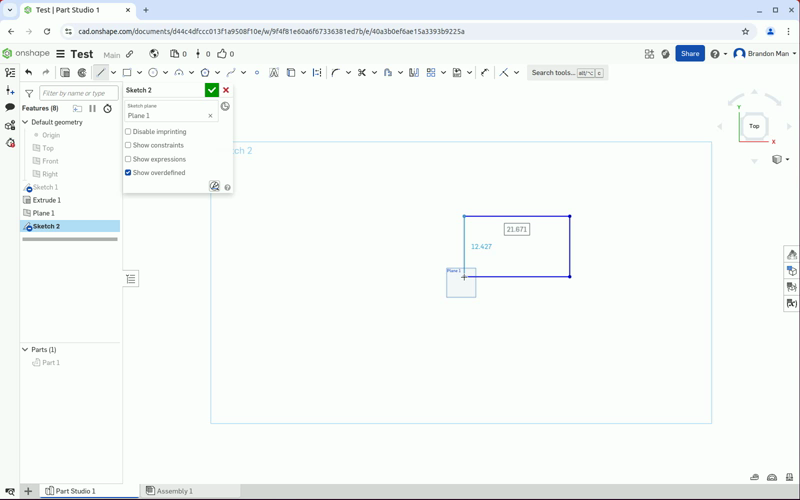
key(esc)
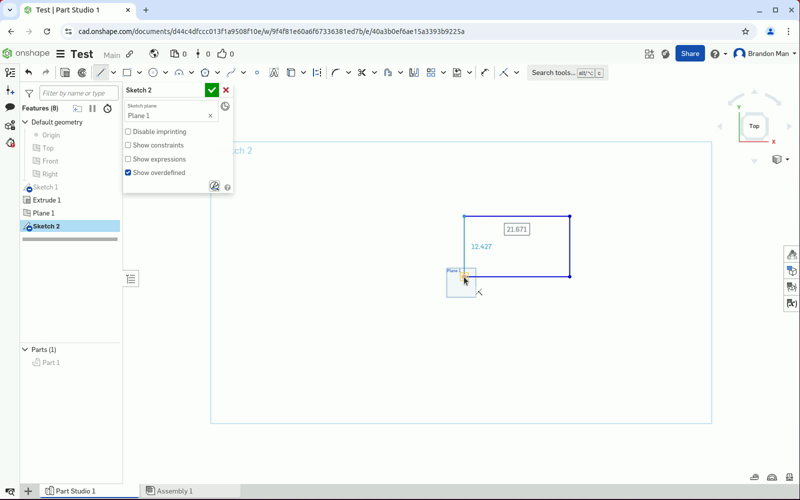
mouse_move(532, 234)
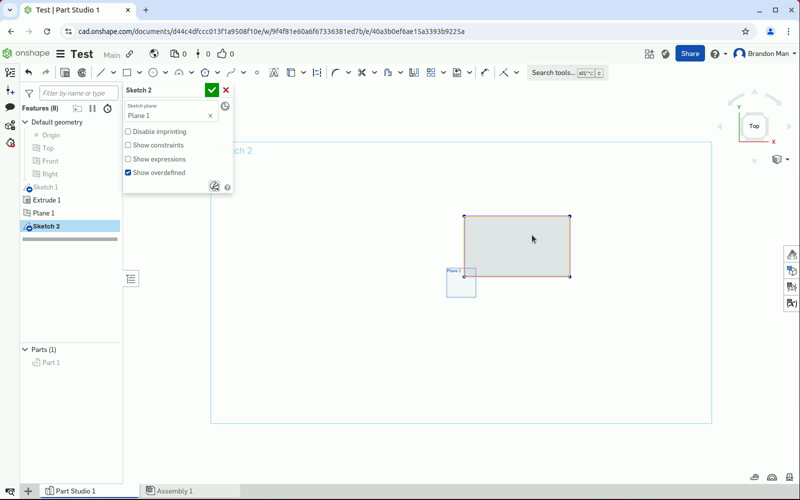
click(532, 234)
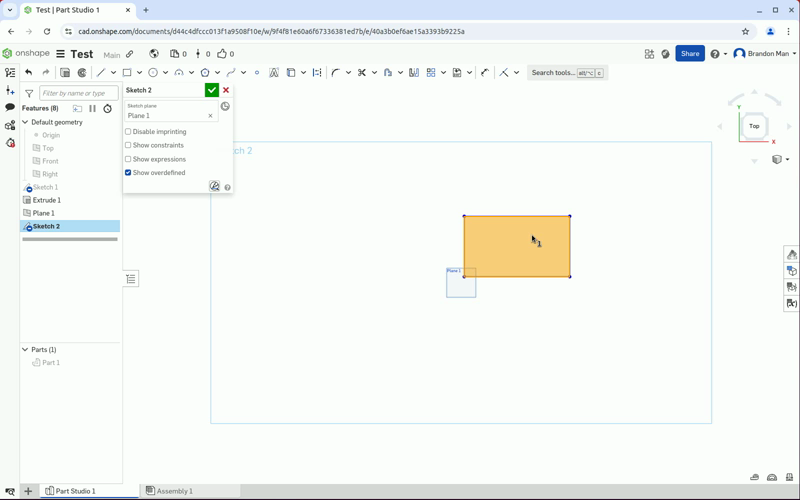
mouse_move(73, 352)
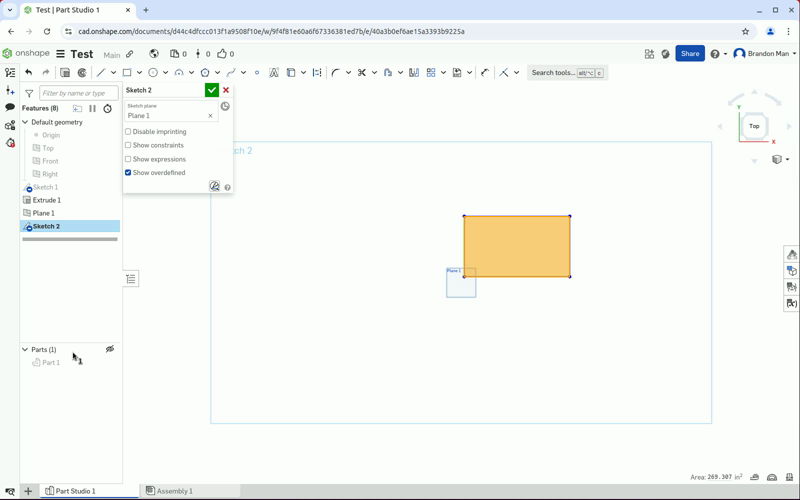
key(shift+y)
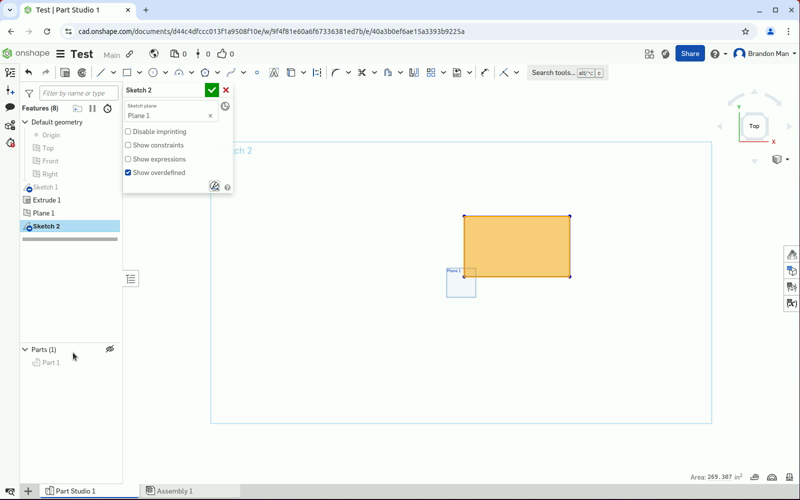
key(shift+e)
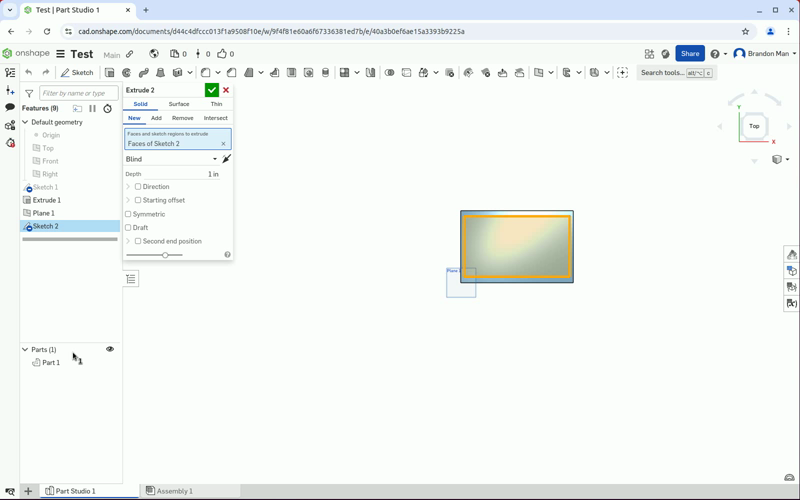
mouse_move(143, 106)
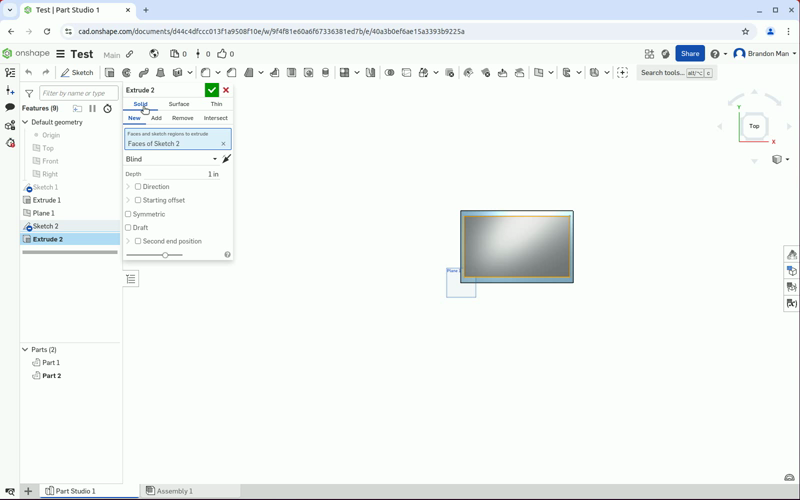
click(143, 106)
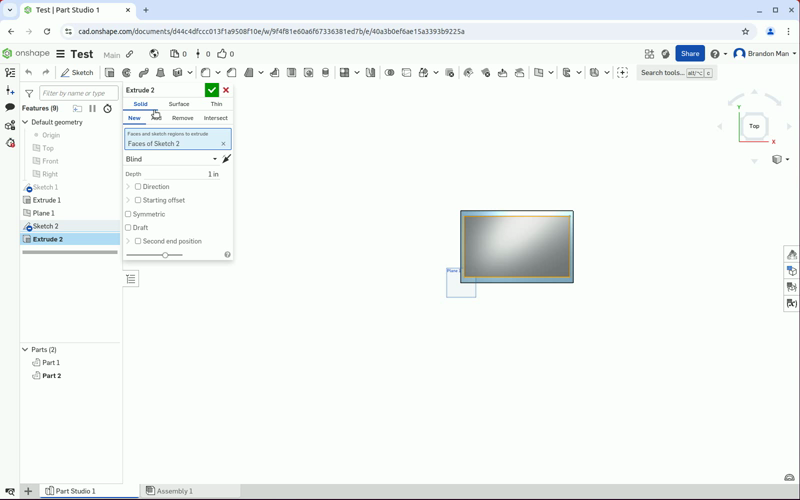
mouse_move(186, 120)
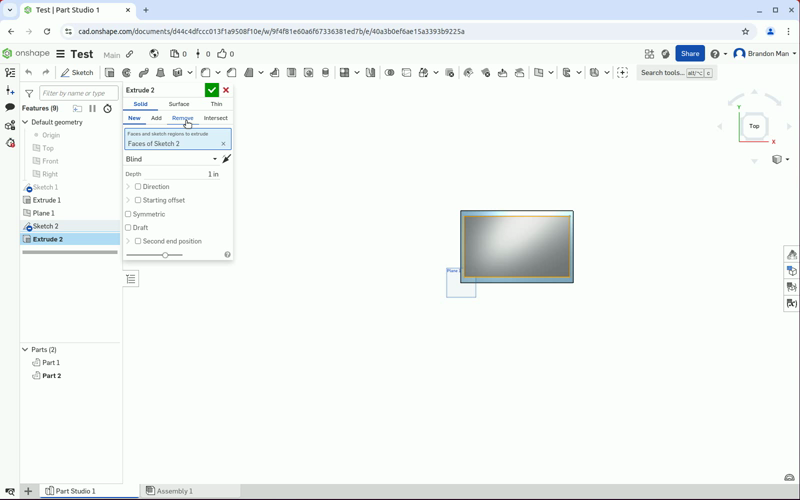
click(186, 120)
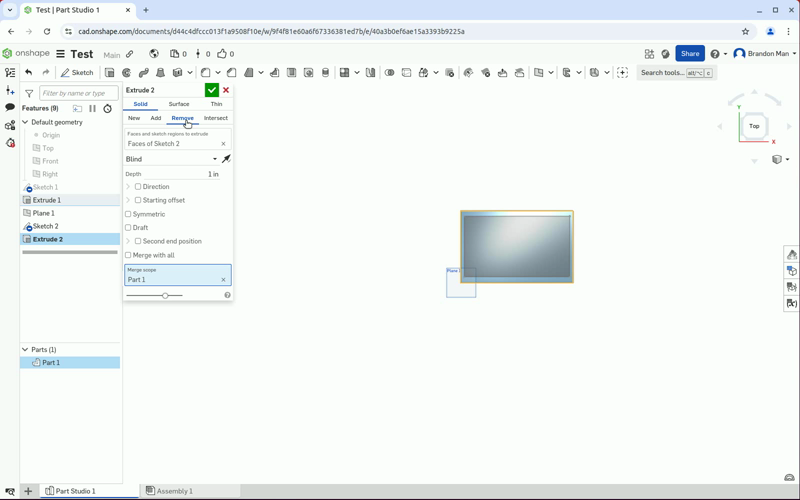
key(tab, 4)
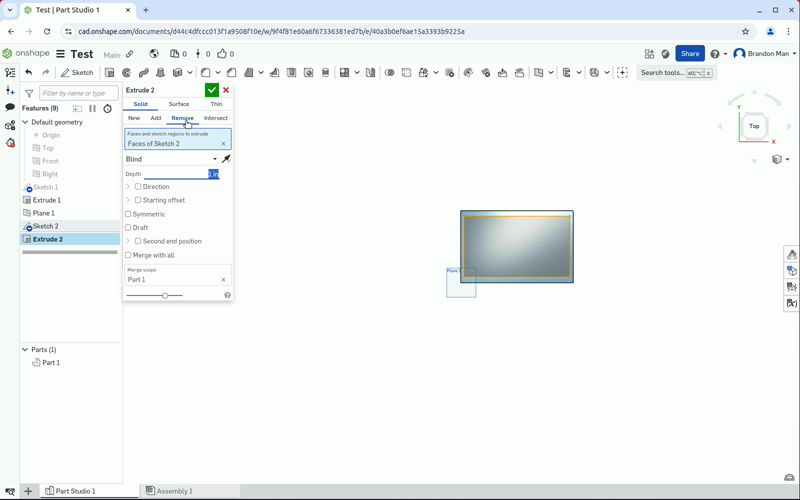
text(14.443)
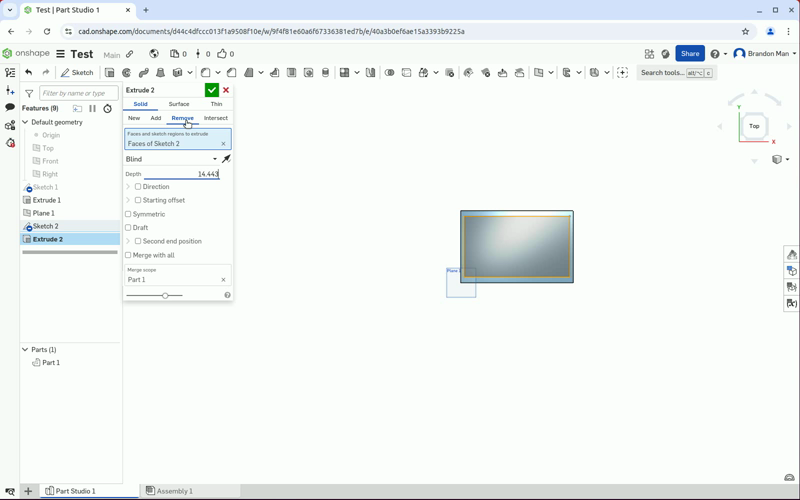
key(tab, 6)
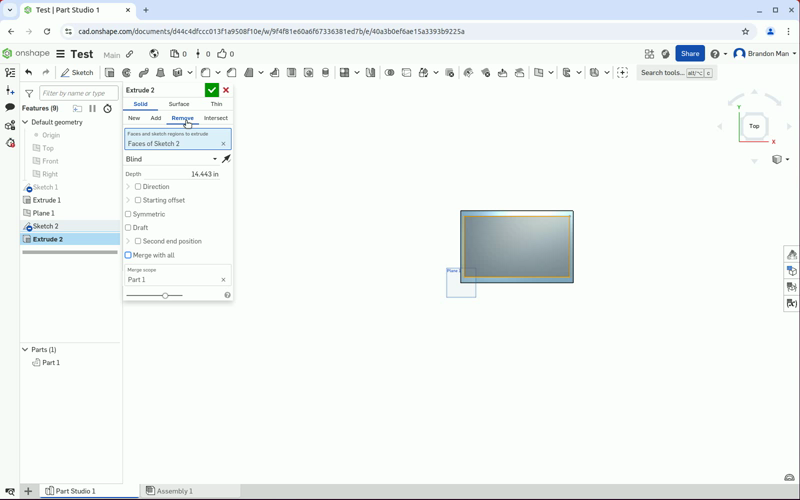
key(space)
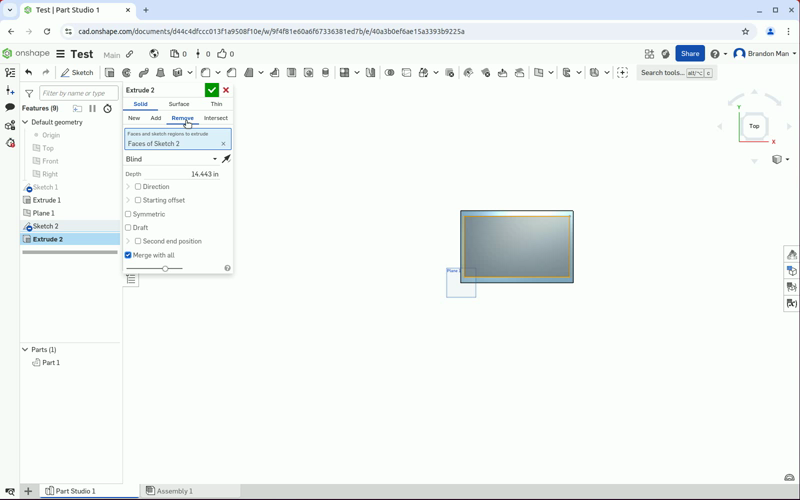
key(enter)
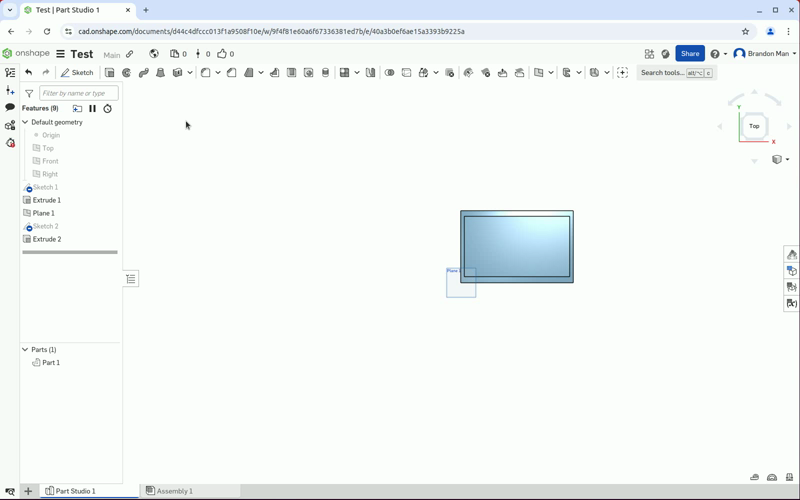
key(shift+h)
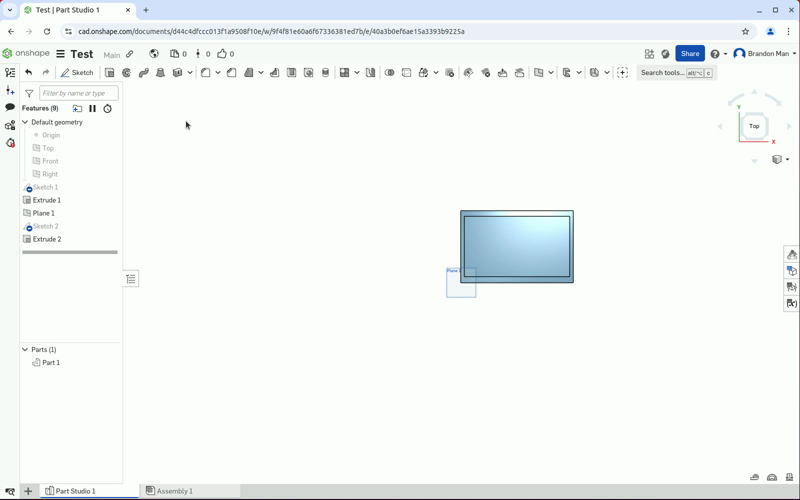
key(shift+h)
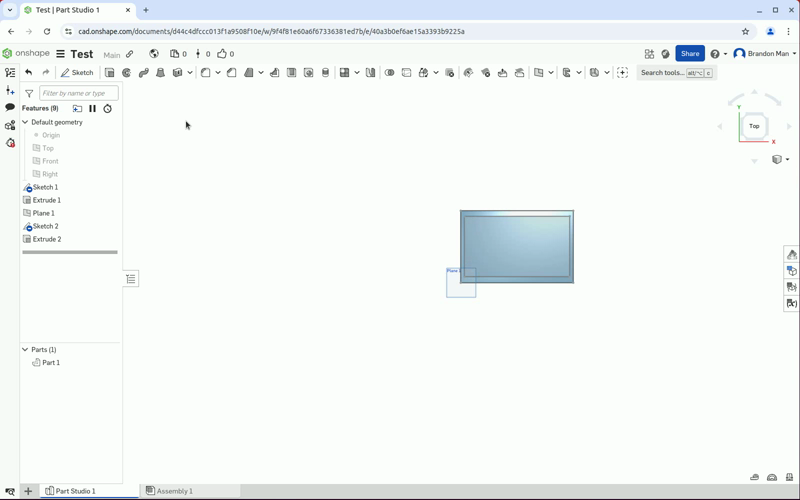
key(shift+7)
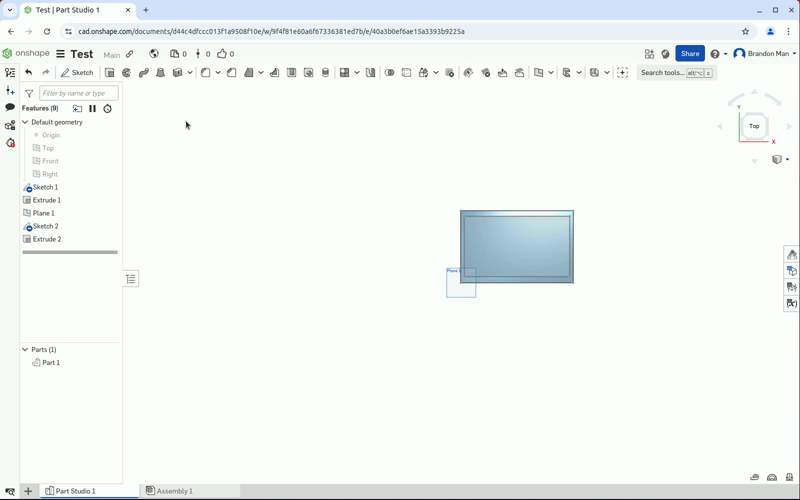
key(up, 3)
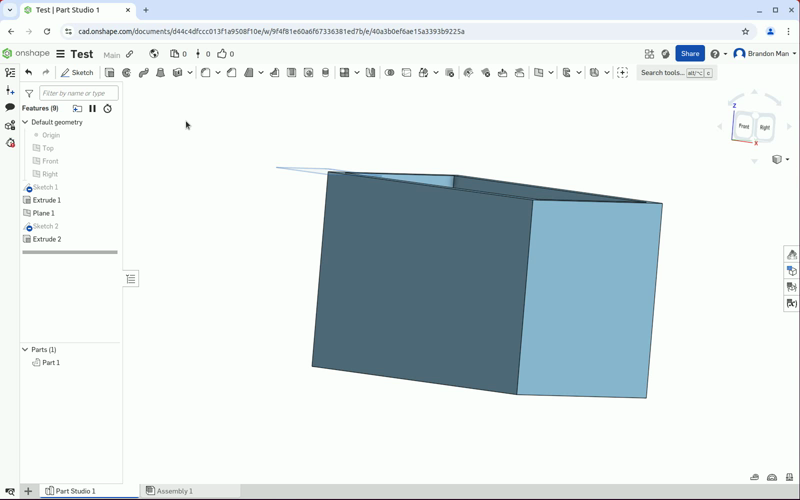
key(left, 3)
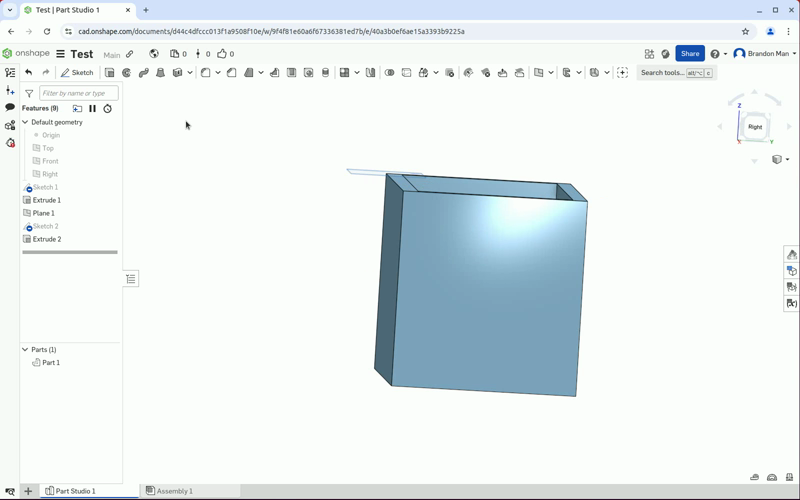
key(right, 3)
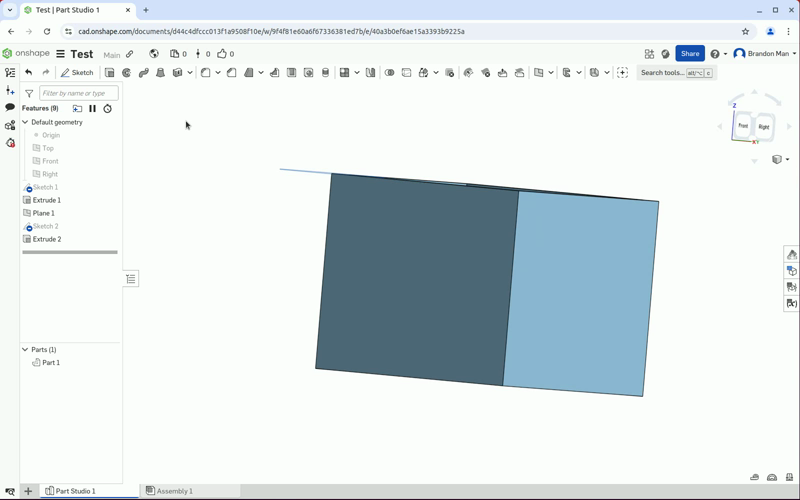
key(down, 3)
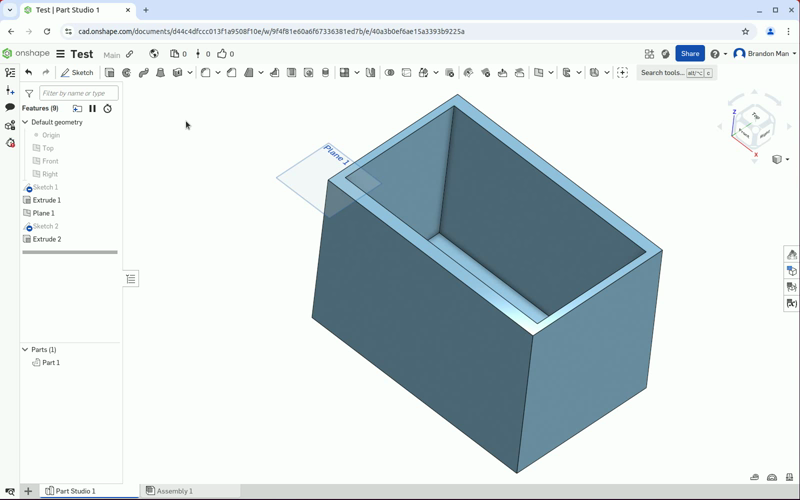
mouse_move(73, 189)
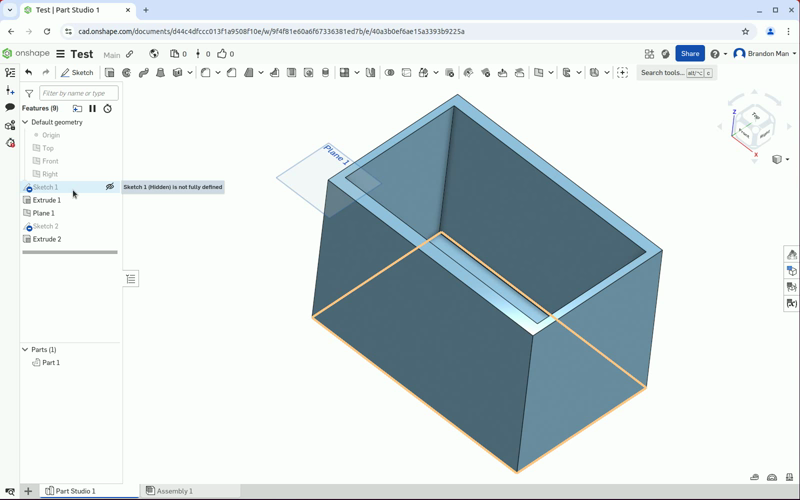
click(73, 189)